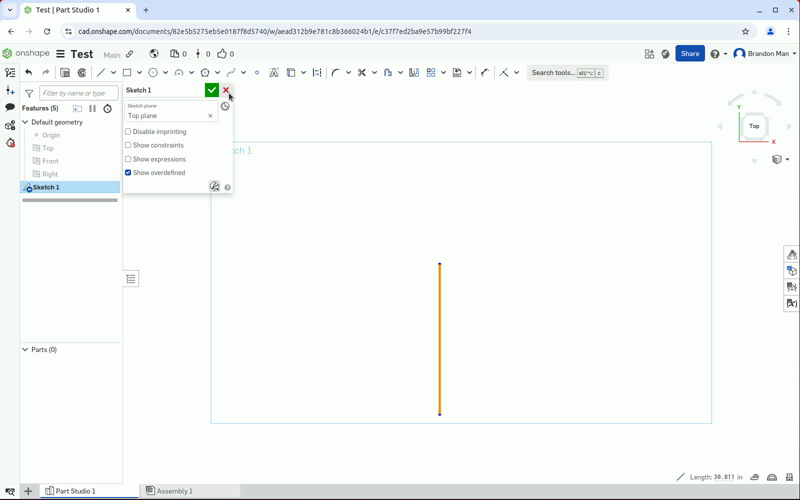
key(shift+h)
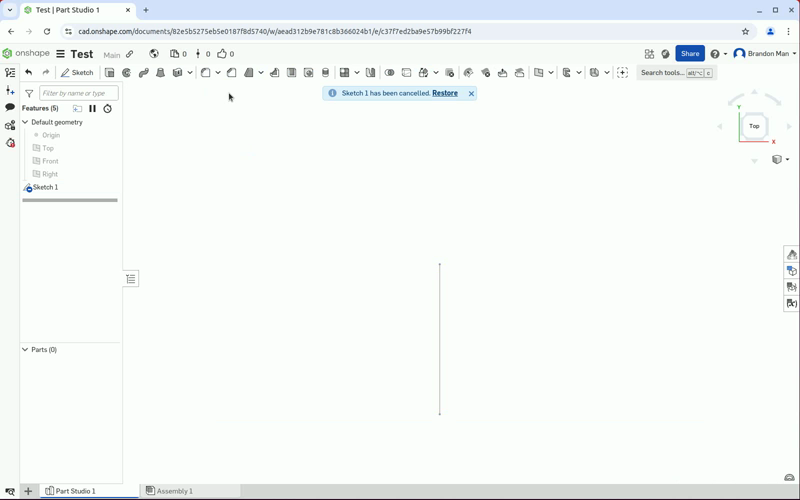
key(shift+s)
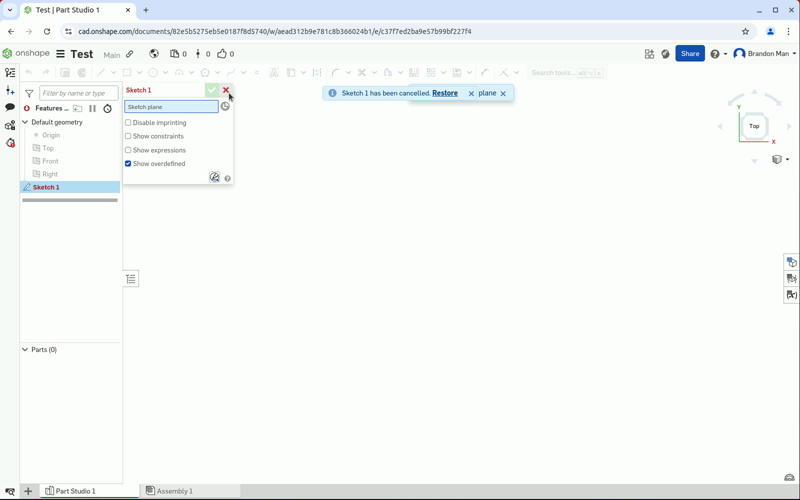
mouse_move(73, 150)
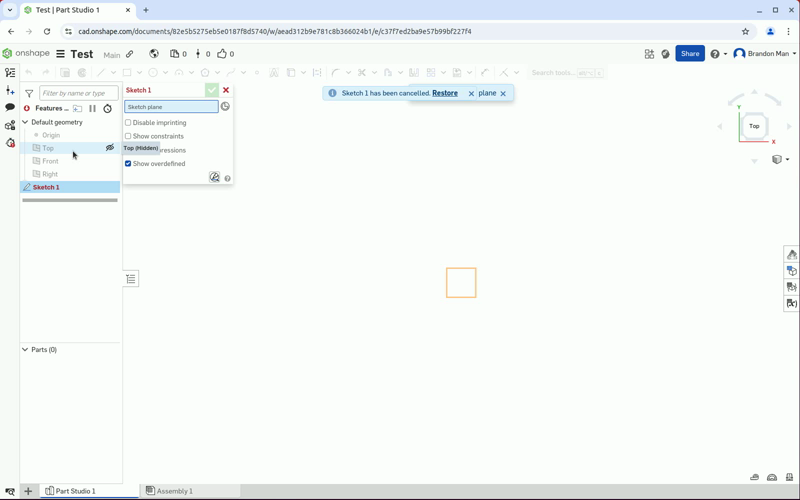
click(73, 150)
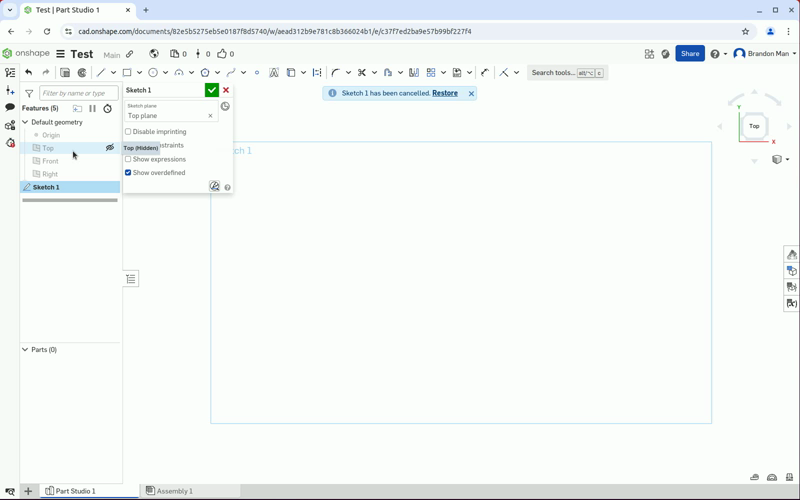
mouse_move(73, 352)
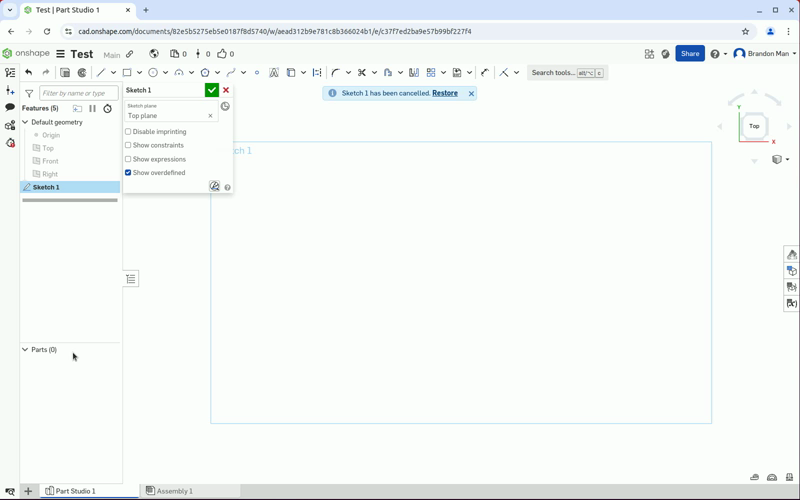
key(y)
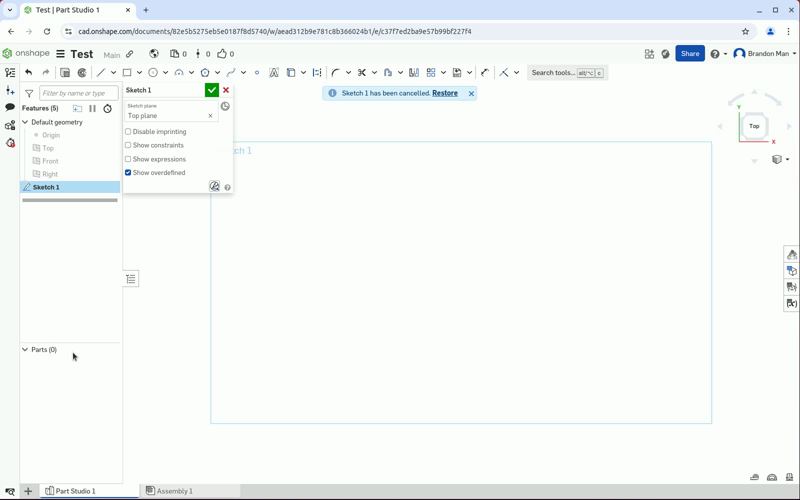
key(l)
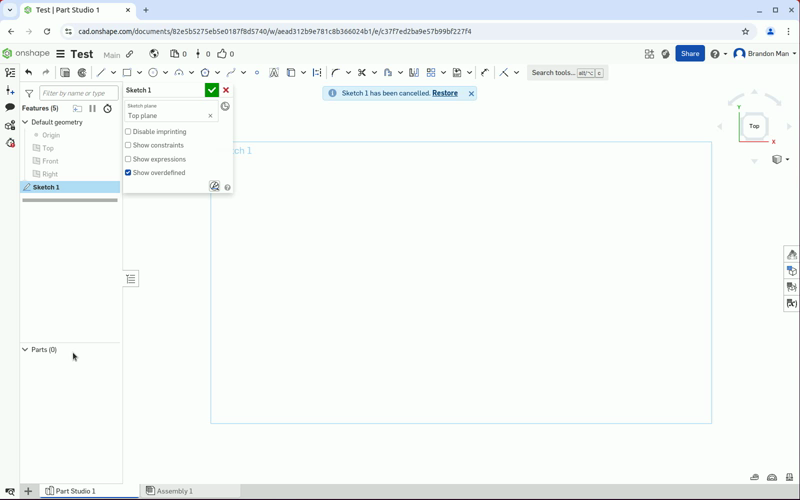
key_down(shift)
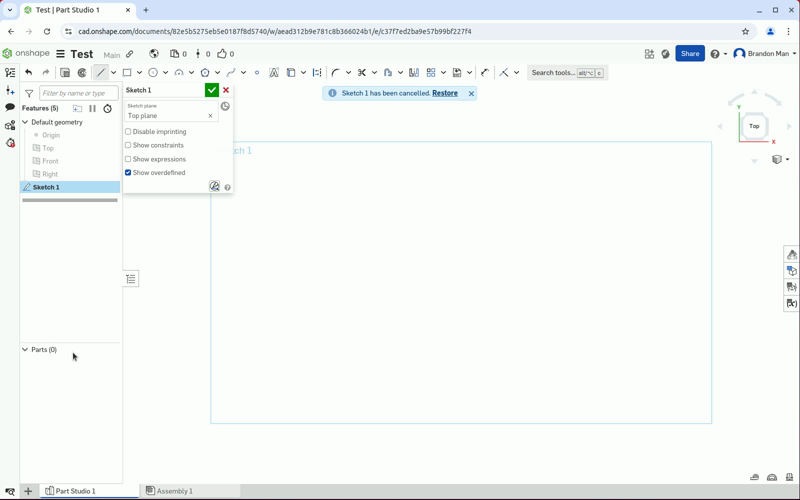
mouse_move(348, 333)
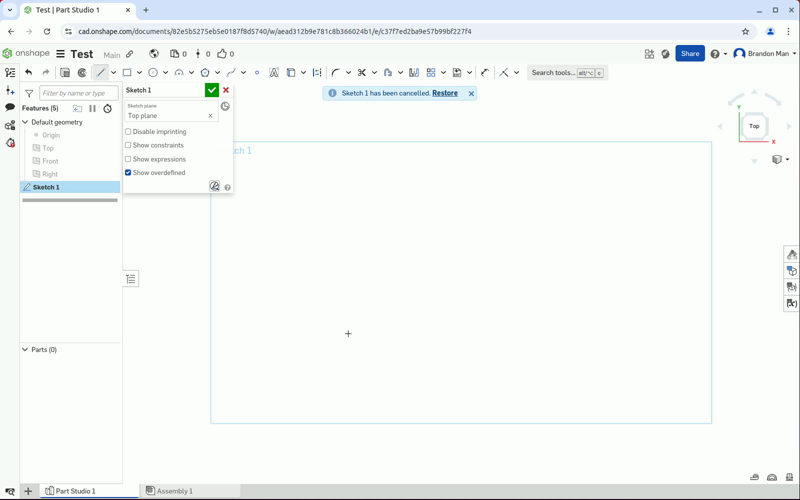
click(348, 333)
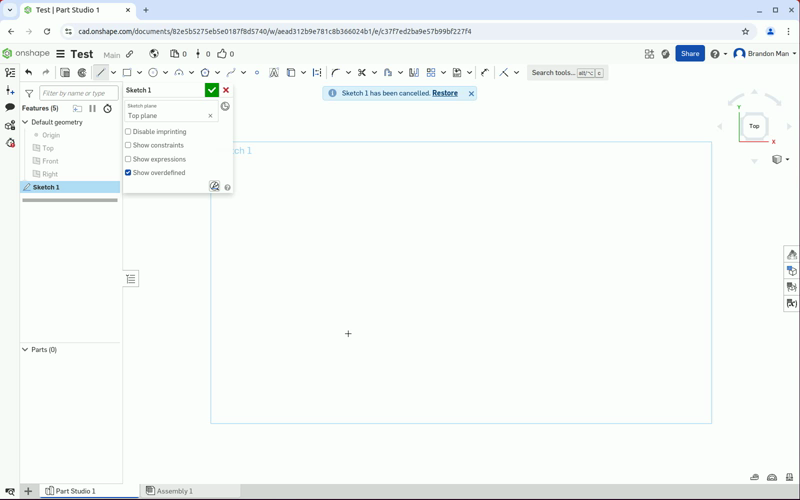
key_up(shift)
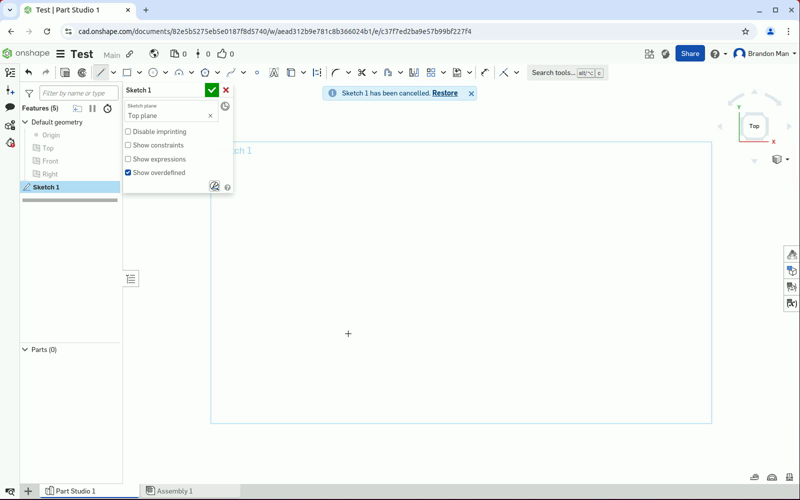
key_down(shift)
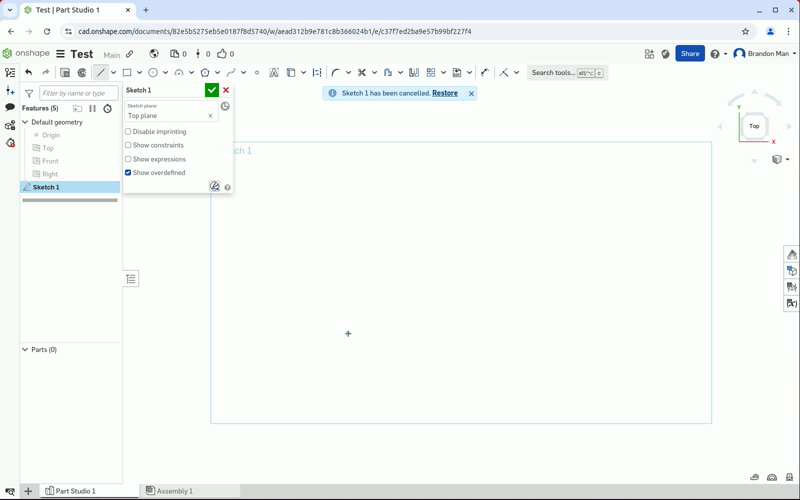
mouse_move(572, 333)
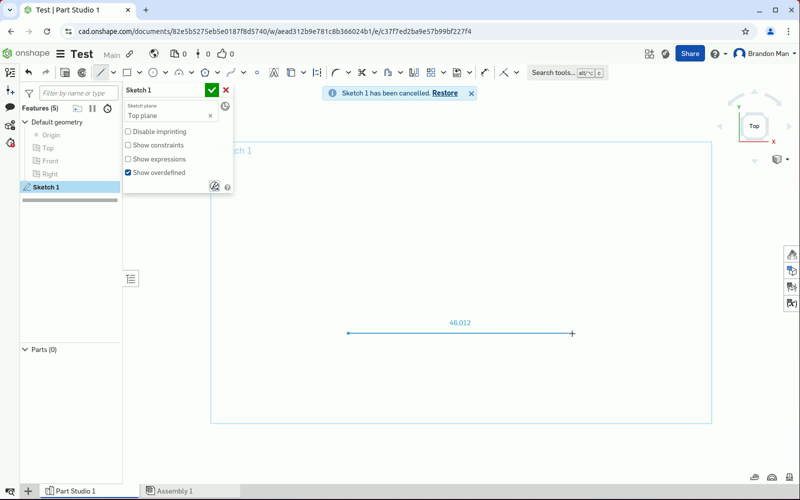
click(572, 333)
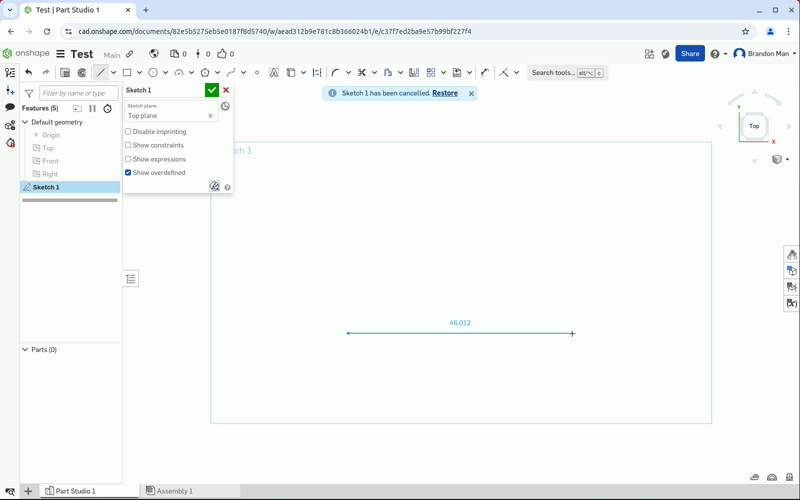
key_up(shift)
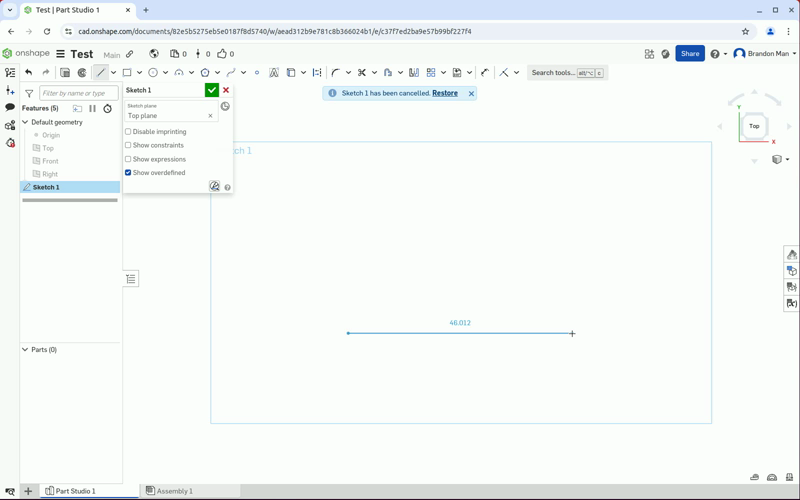
key_down(shift)
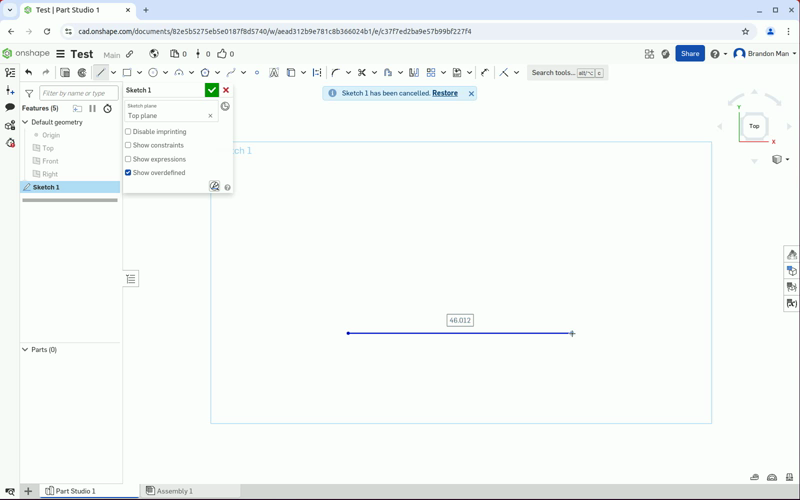
mouse_move(572, 234)
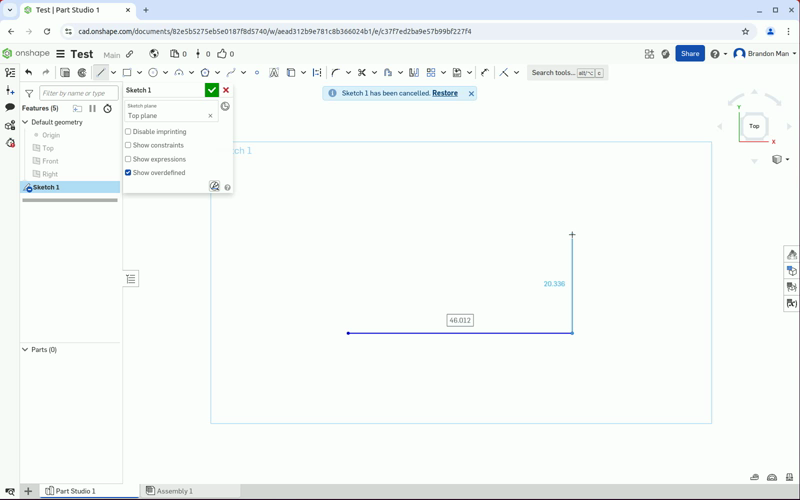
click(572, 234)
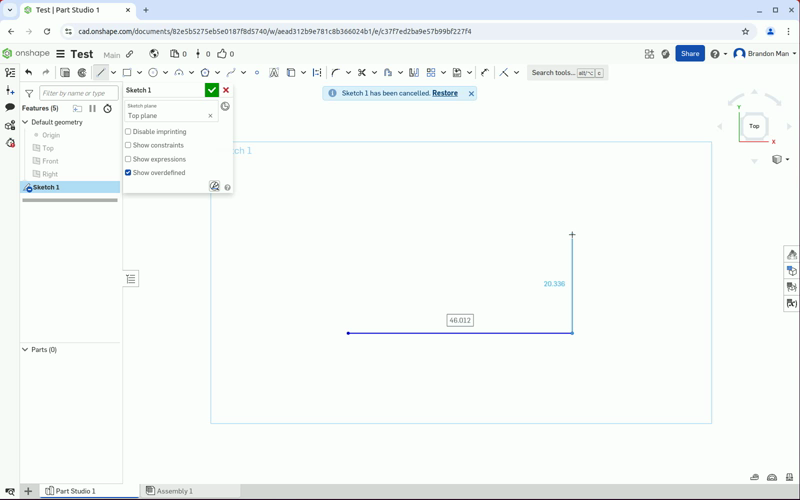
key_up(shift)
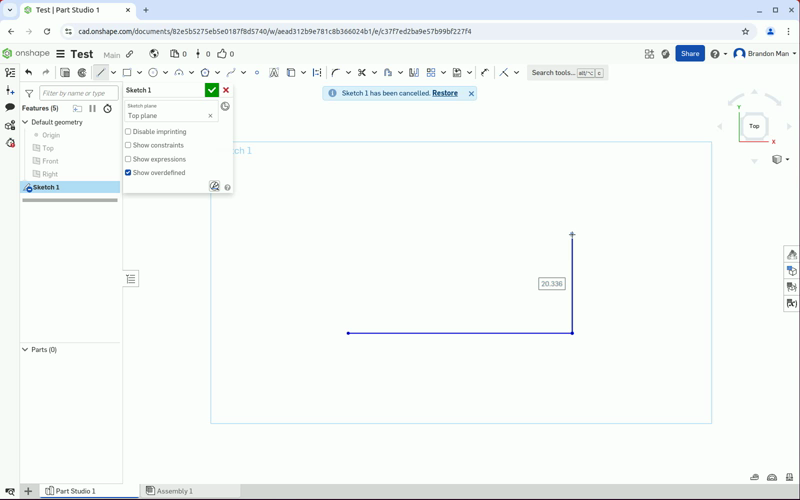
key_down(shift)
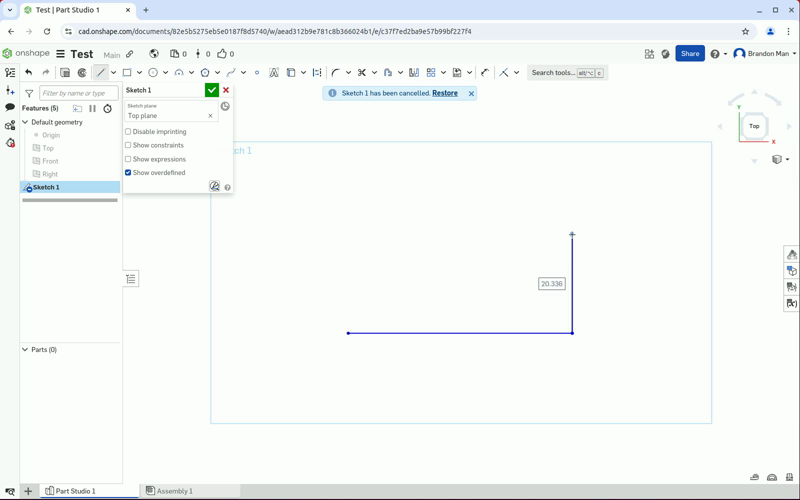
mouse_move(348, 234)
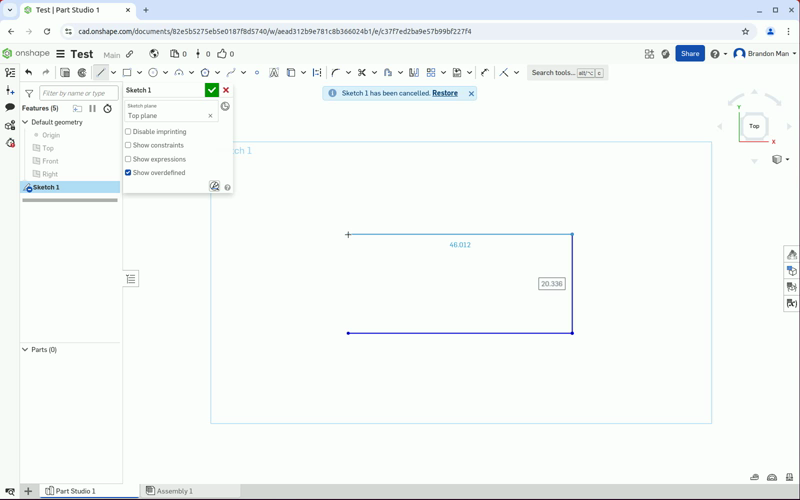
click(348, 234)
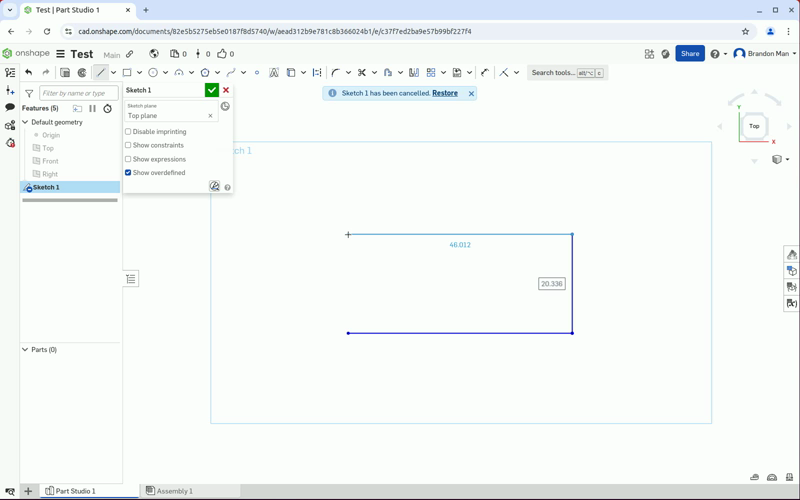
key_up(shift)
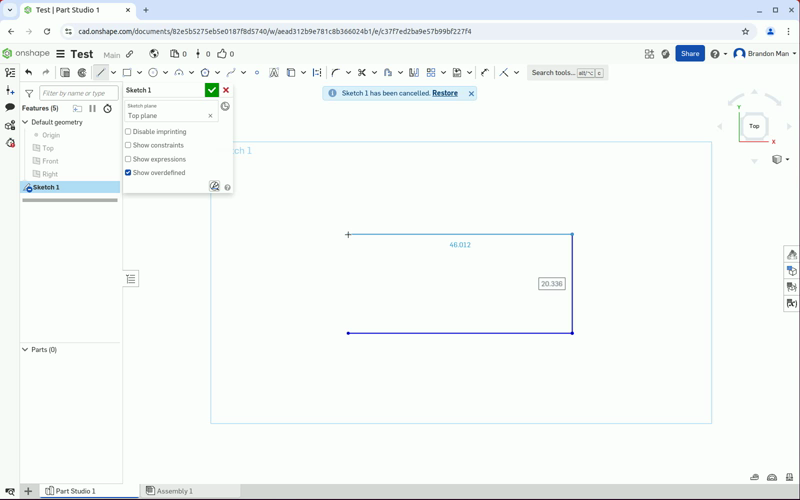
key_down(shift)
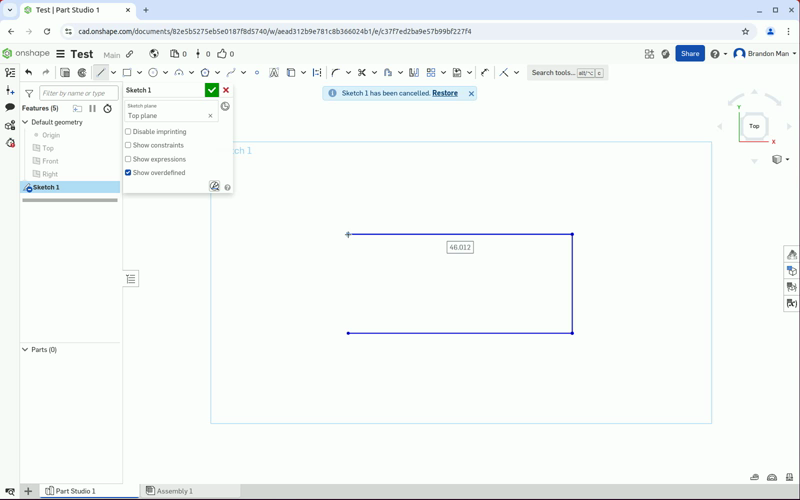
mouse_move(348, 333)
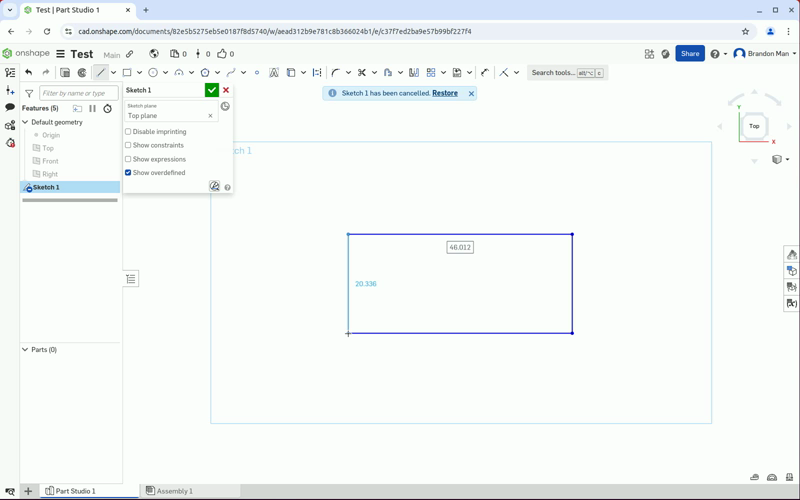
key_up(shift)
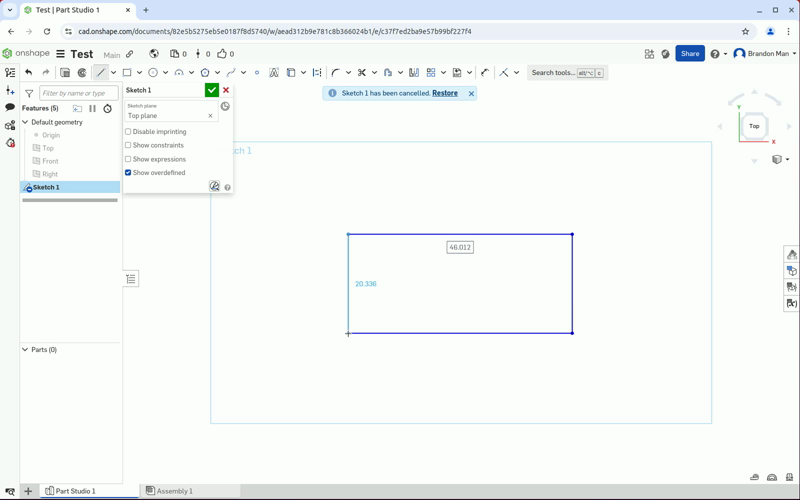
click(348, 333)
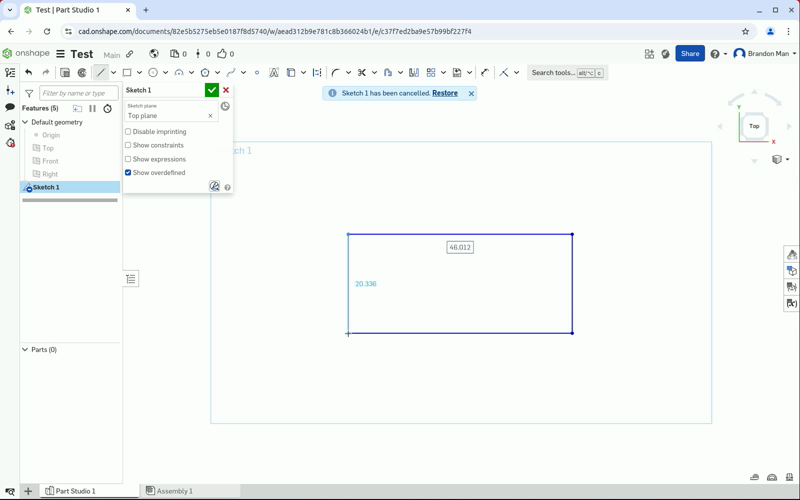
key(esc)
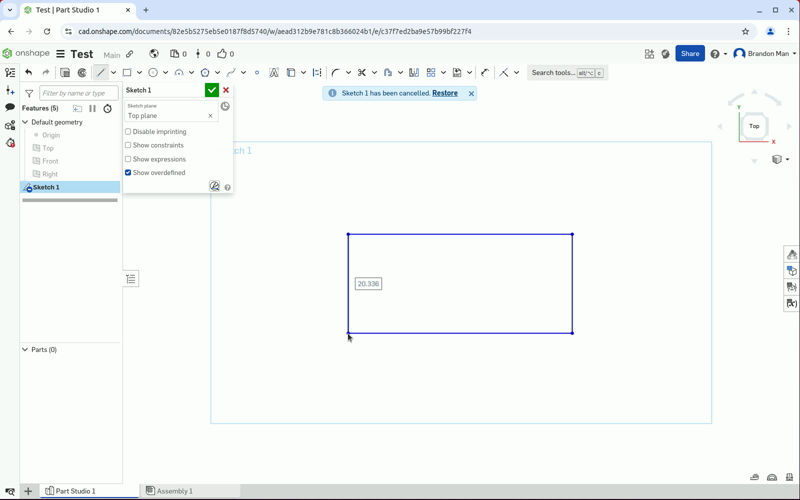
key(c)
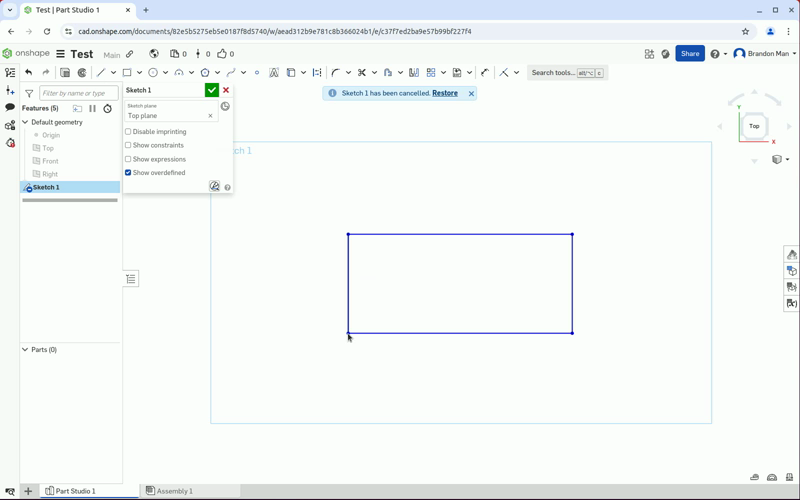
key_down(shift)
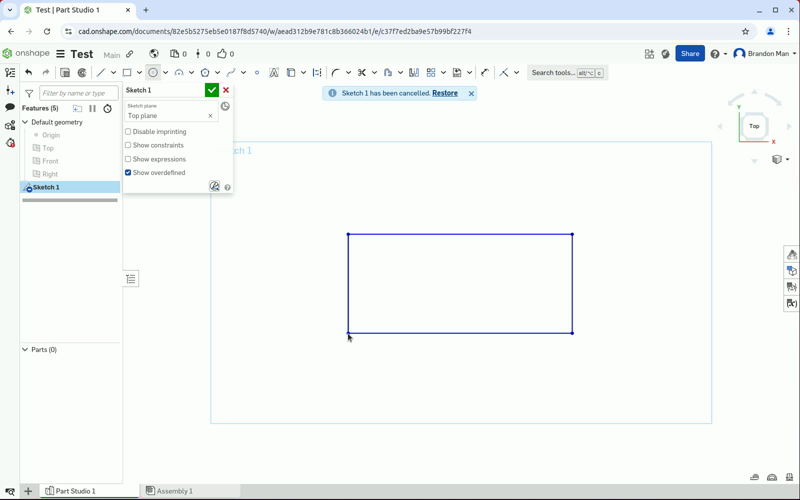
mouse_move(461, 283)
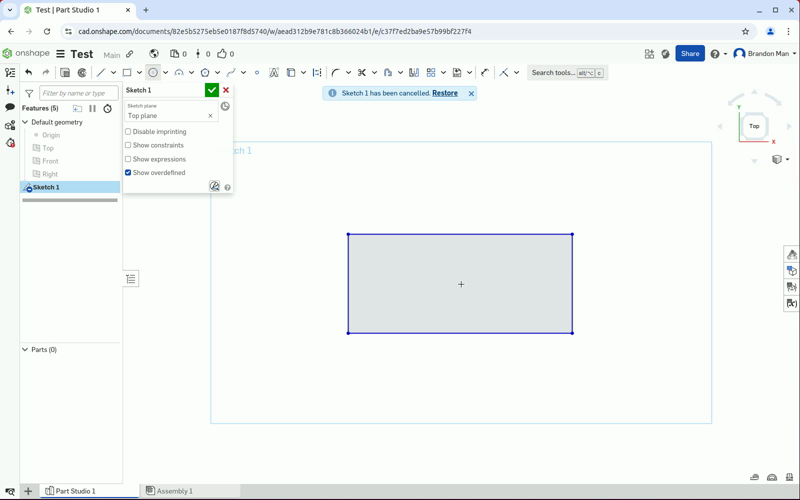
click(461, 283)
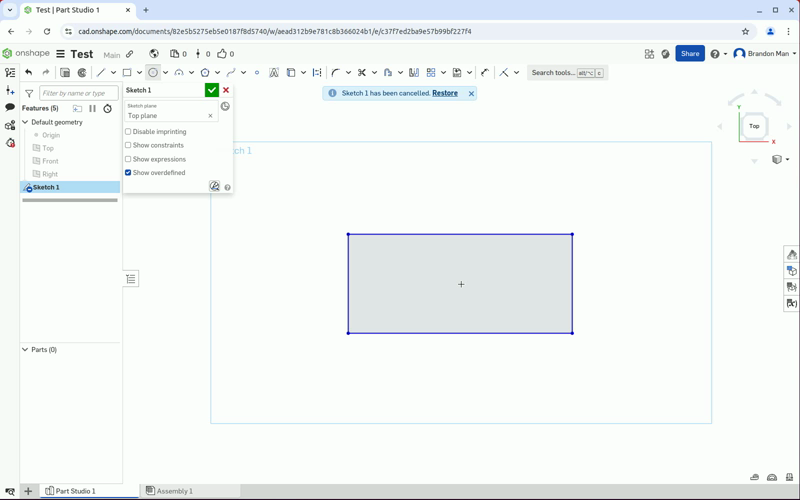
key_up(shift)
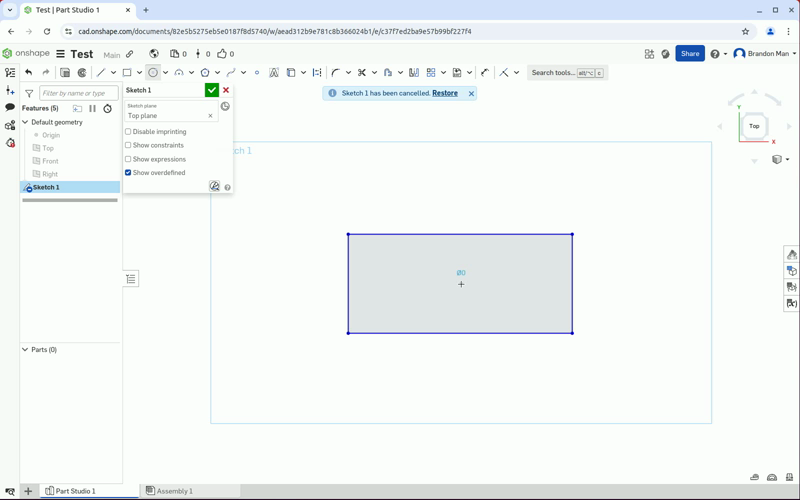
mouse_move(475, 283)
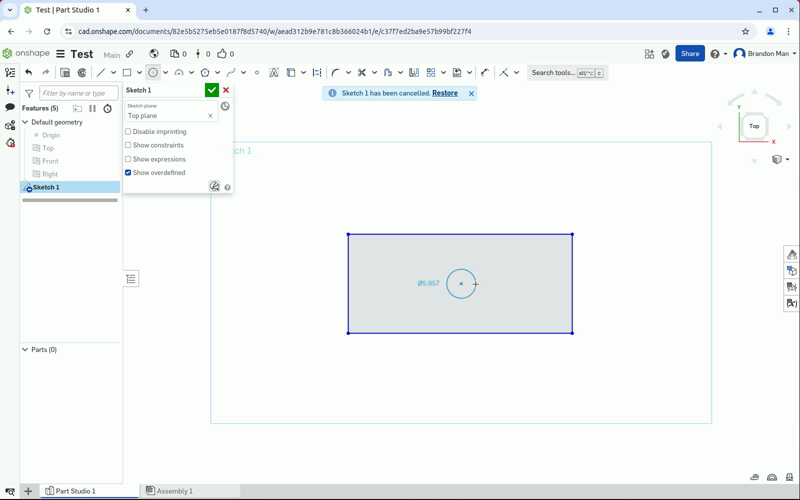
click(475, 283)
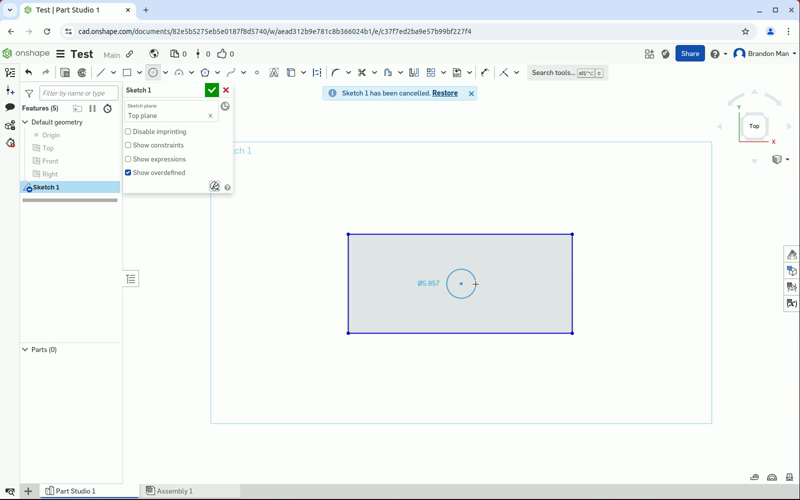
key(esc)
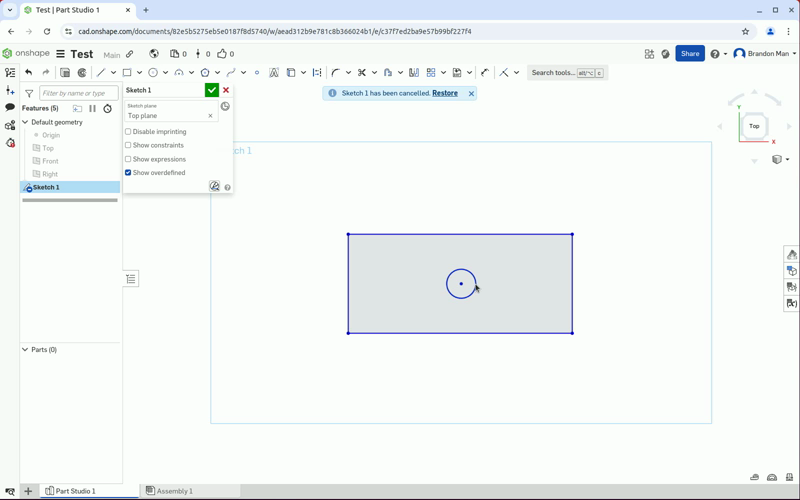
mouse_move(398, 260)
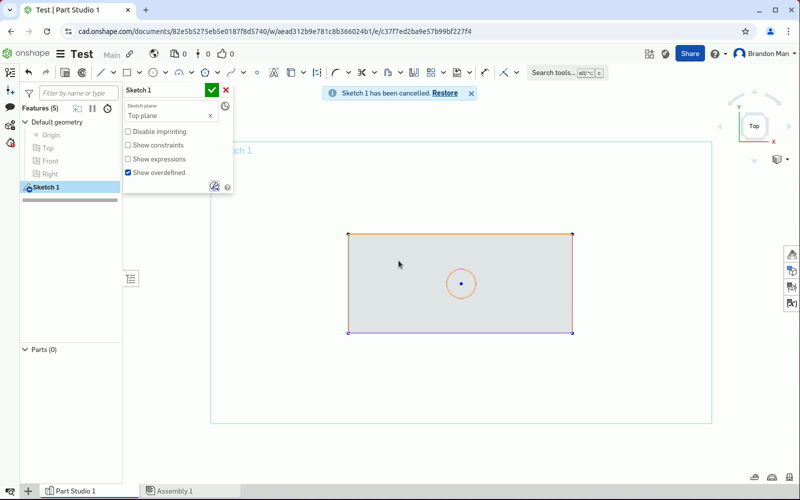
click(398, 260)
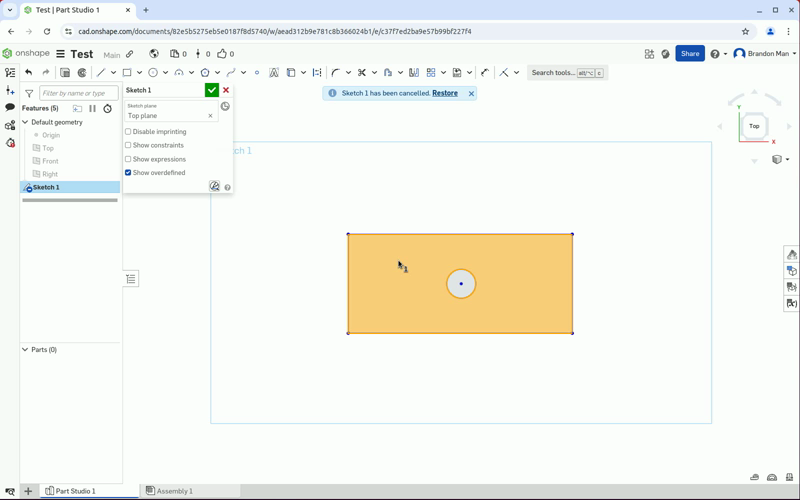
mouse_move(73, 352)
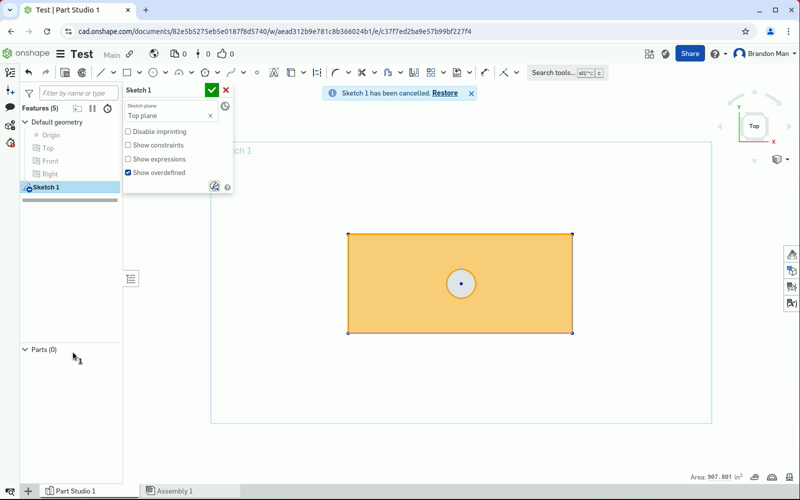
key(shift+y)
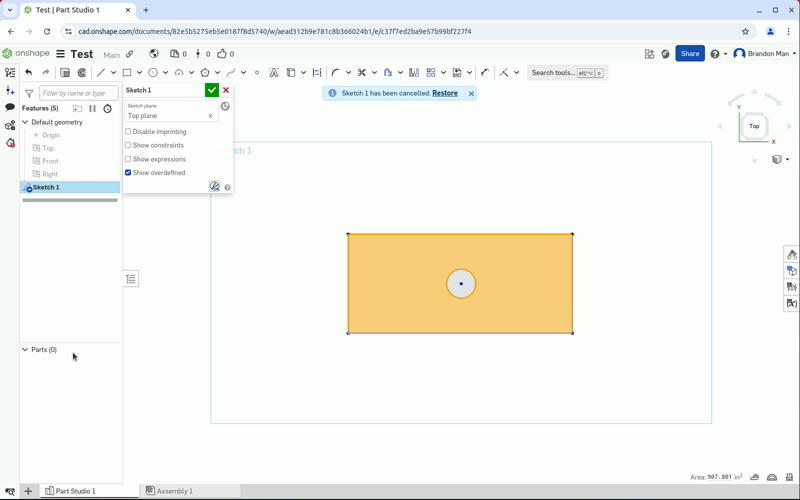
key(shift+e)
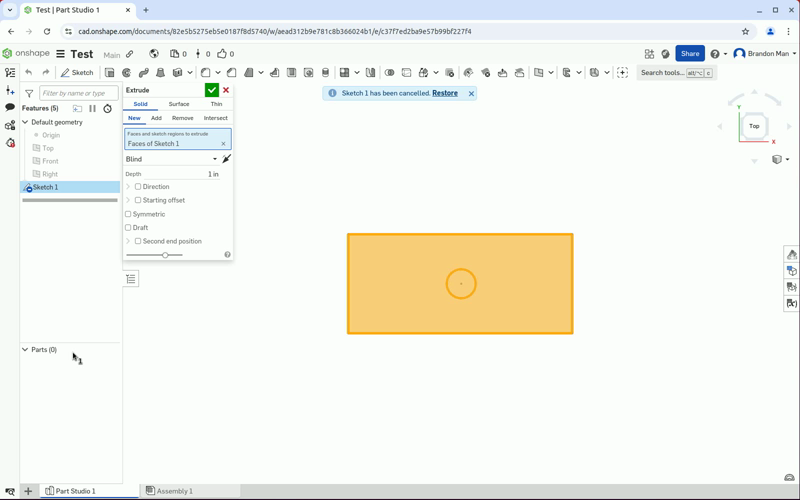
mouse_move(143, 106)
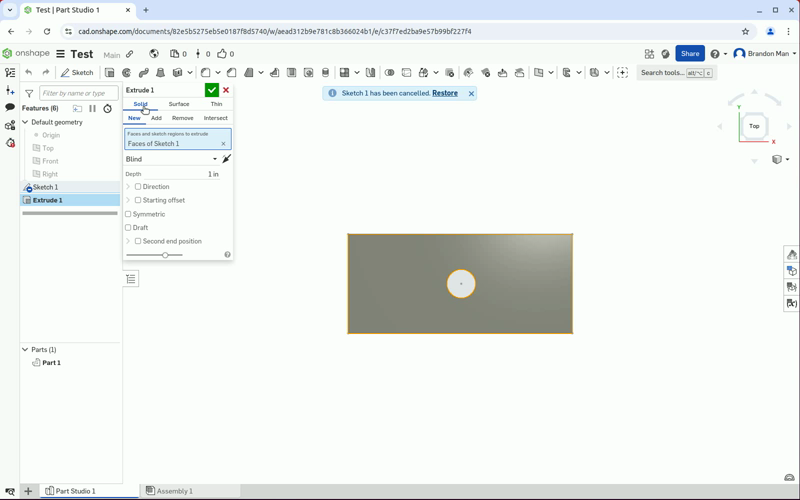
click(143, 106)
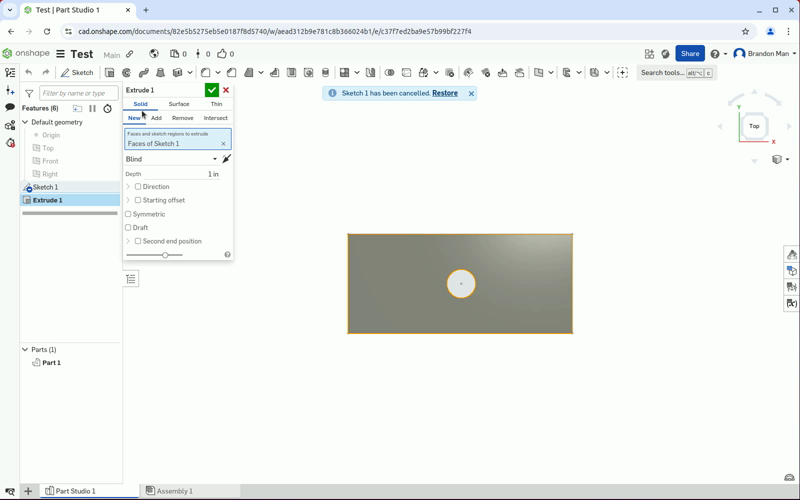
mouse_move(137, 120)
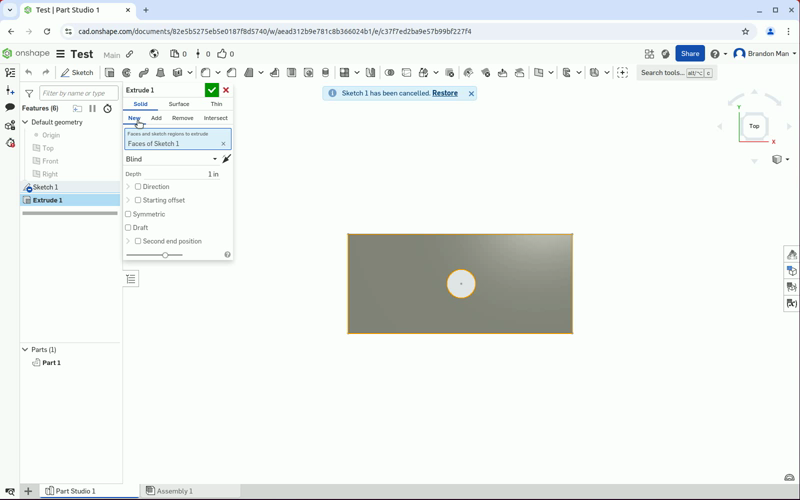
click(137, 120)
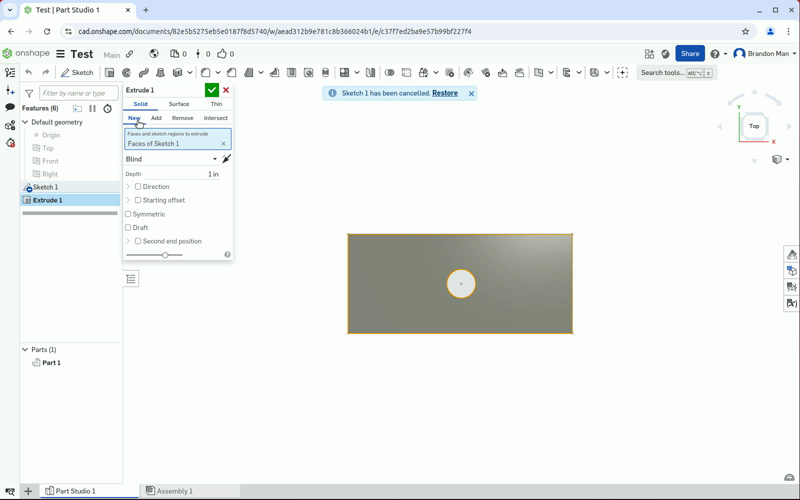
key(tab, 4)
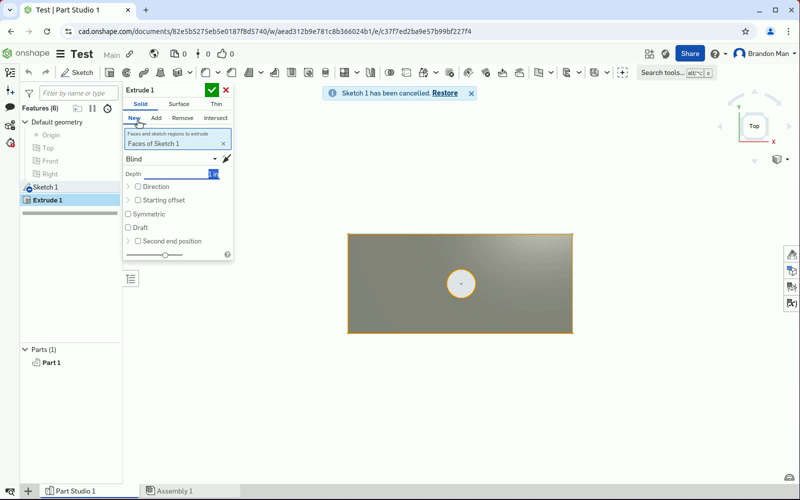
text(5.536)
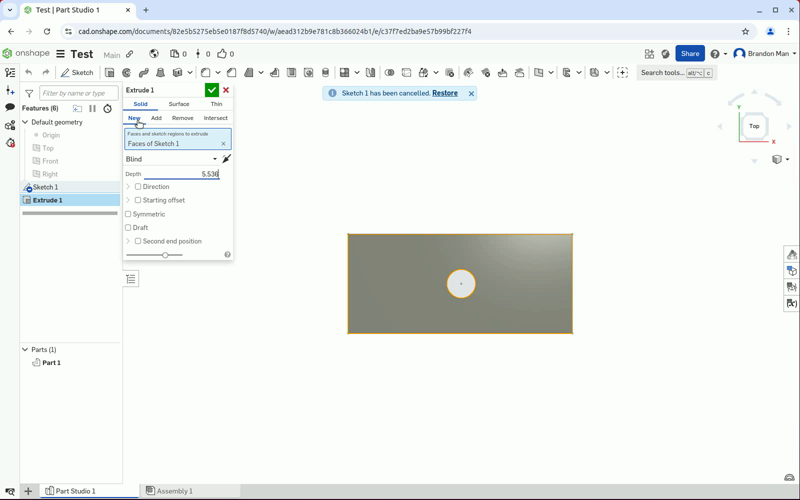
key(enter)
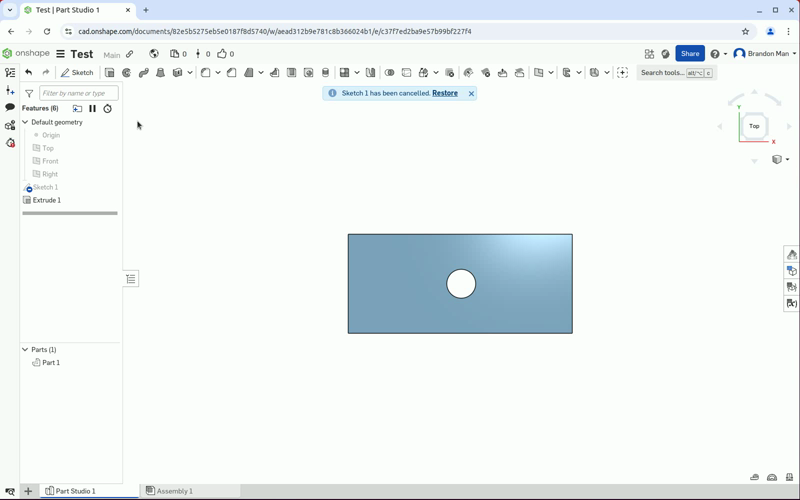
key(shift+h)
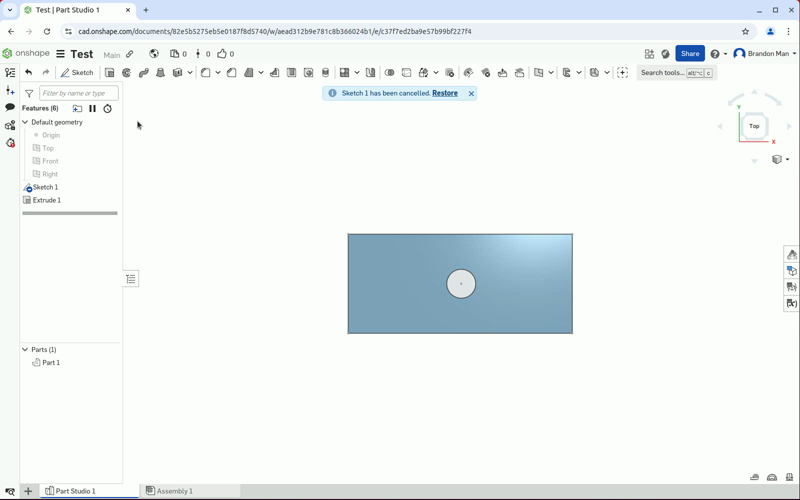
key(shift+h)
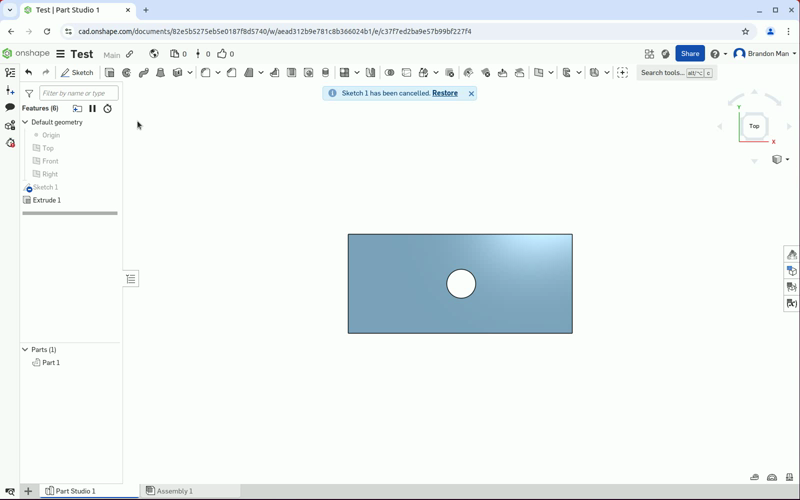
mouse_move(73, 189)
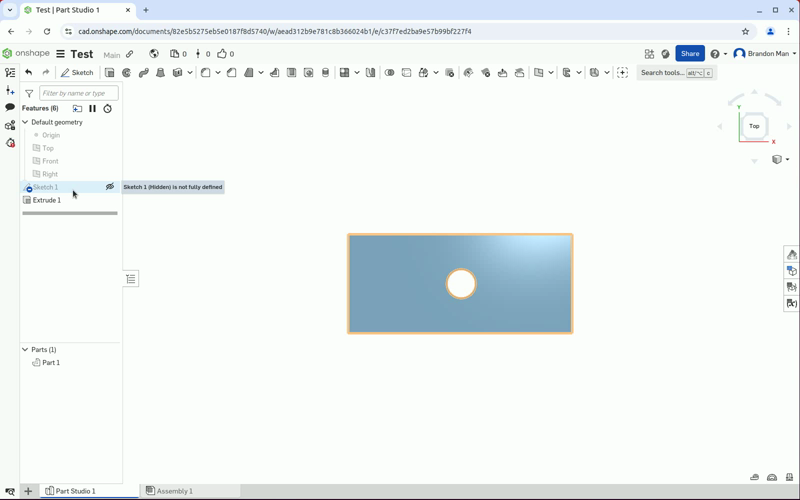
click(73, 189)
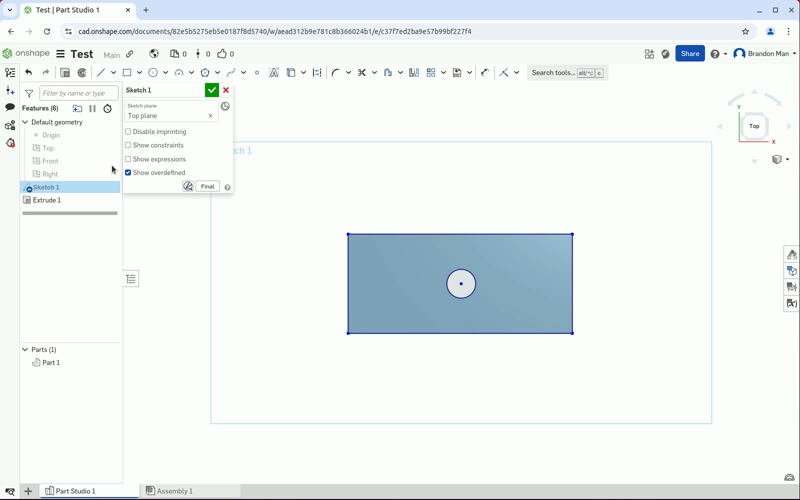
mouse_move(229, 92)
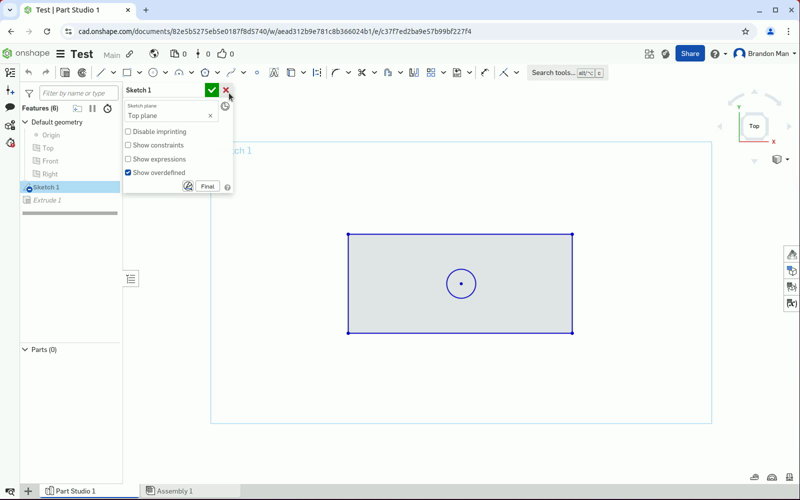
click(229, 92)
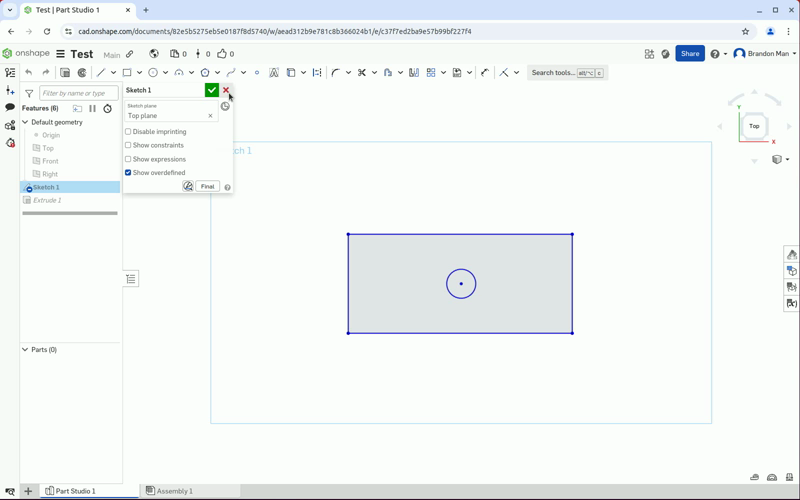
key(shift+s)
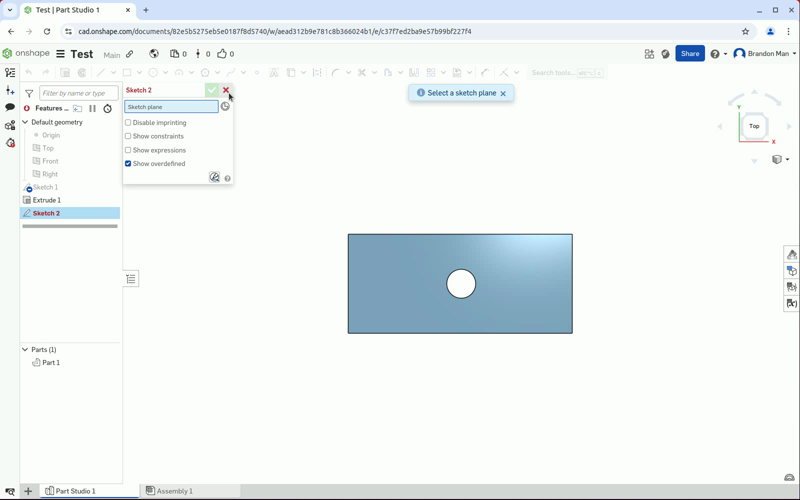
mouse_move(73, 150)
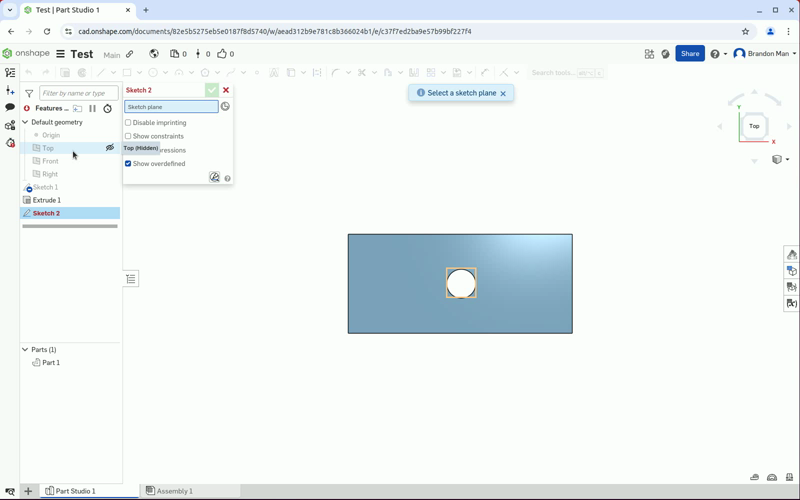
click(73, 150)
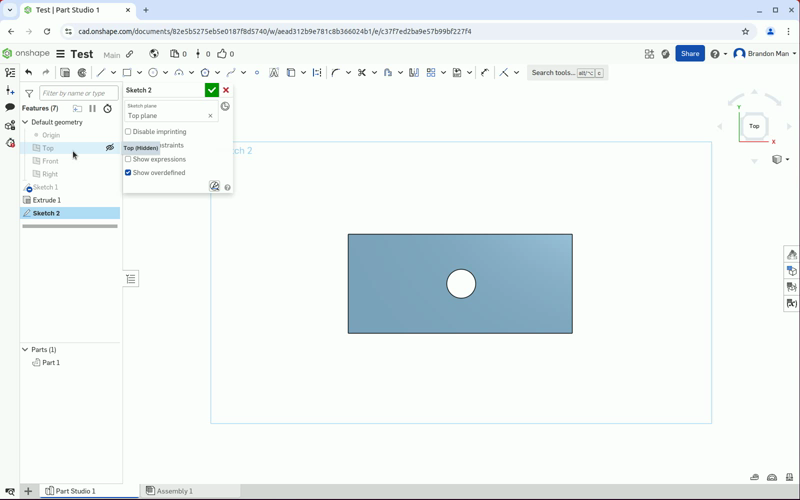
mouse_move(73, 352)
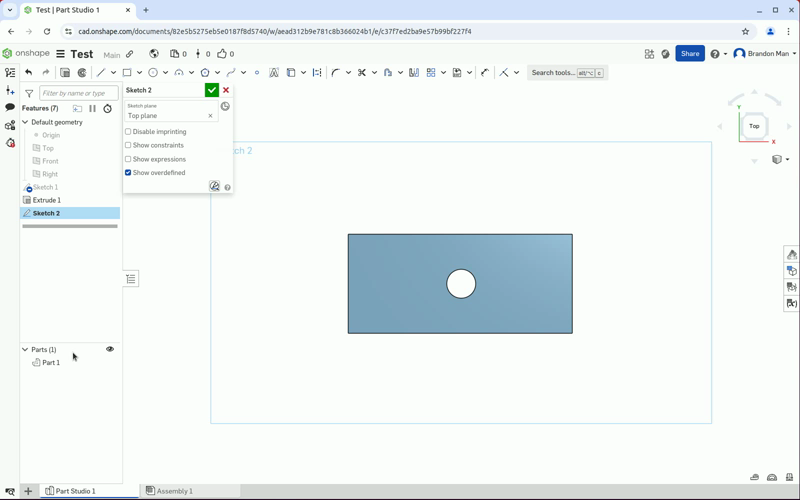
key(y)
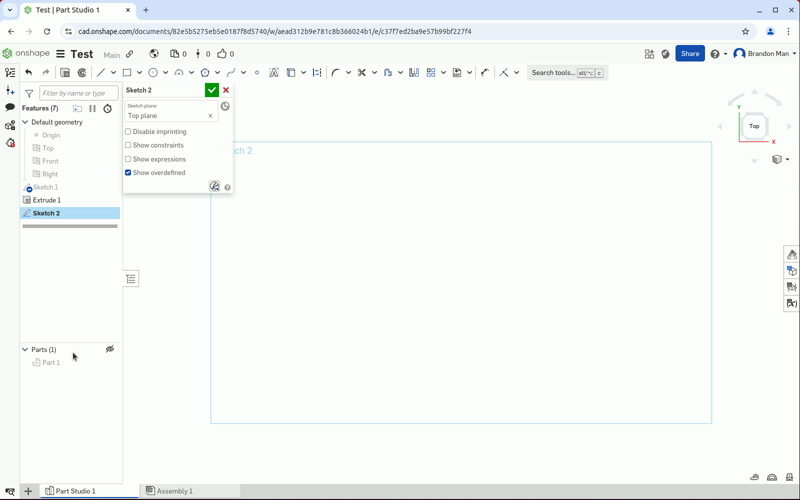
key(c)
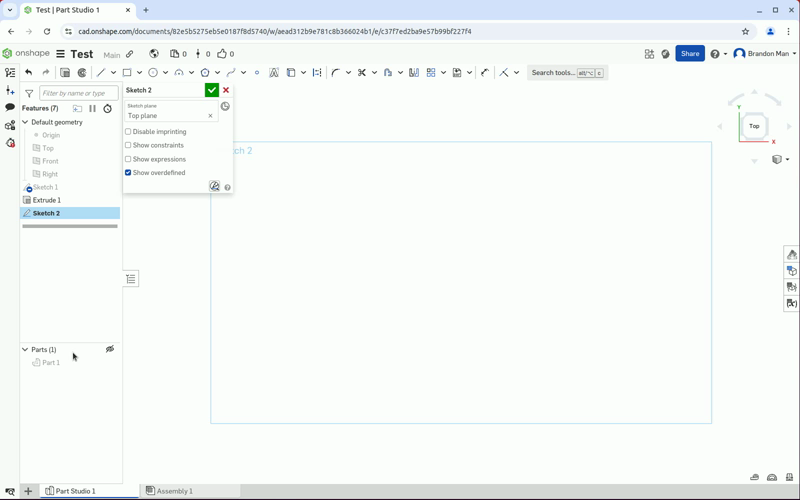
key_down(shift)
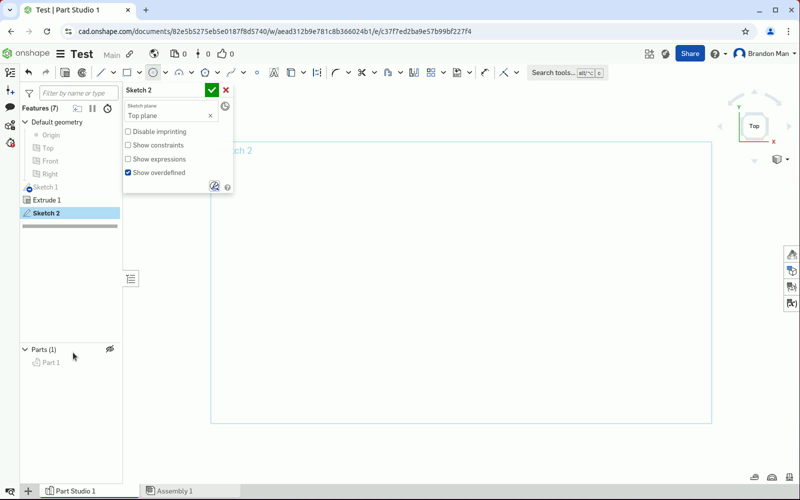
mouse_move(461, 282)
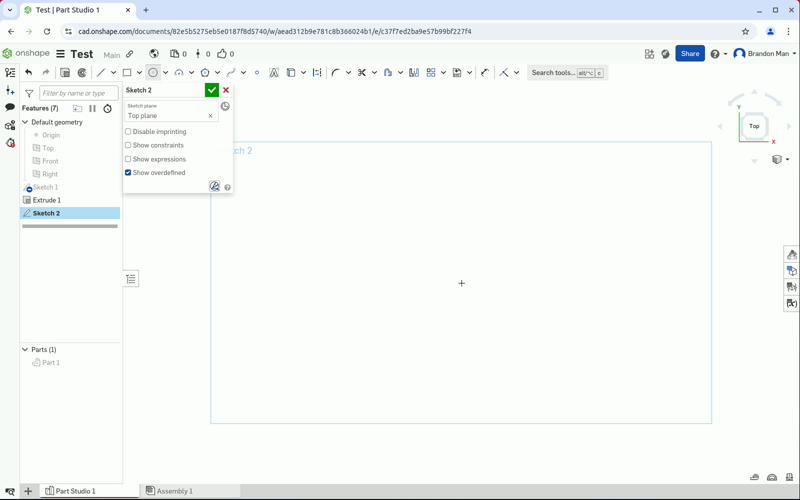
click(461, 282)
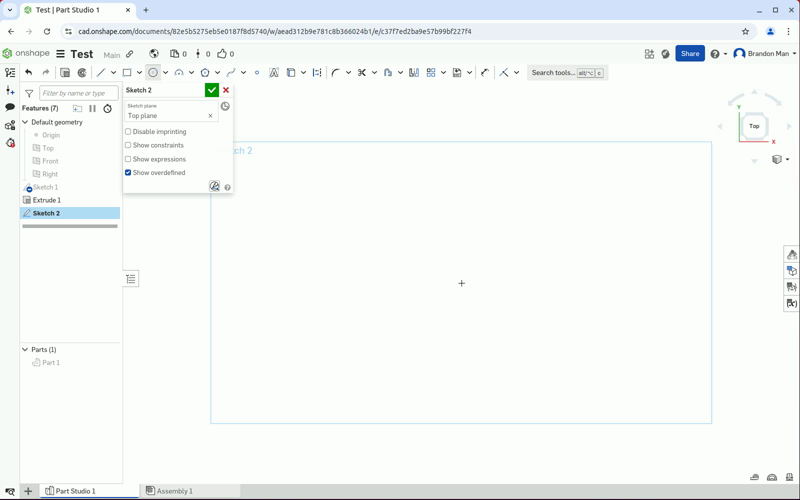
key_up(shift)
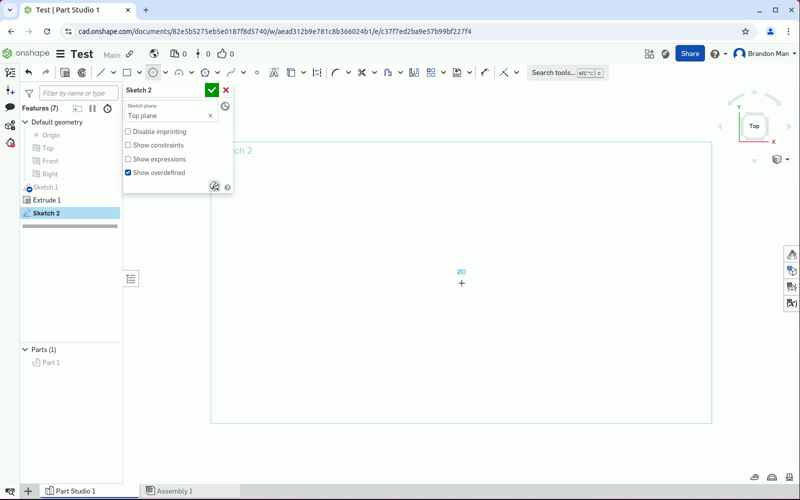
mouse_move(477, 282)
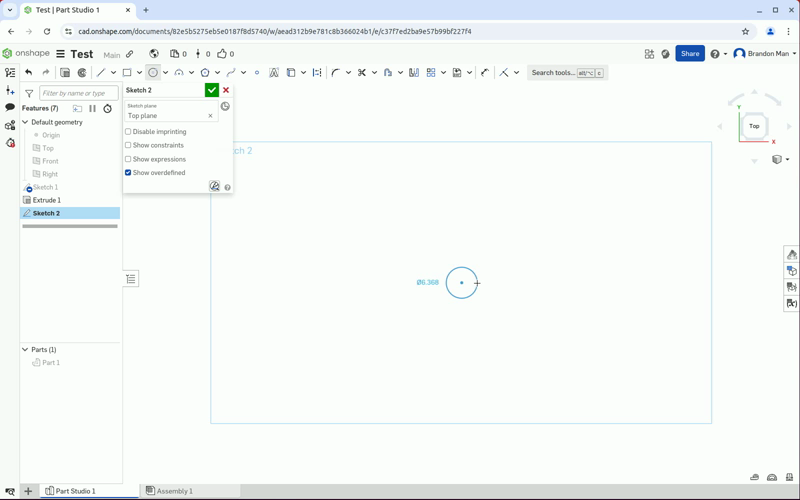
click(477, 282)
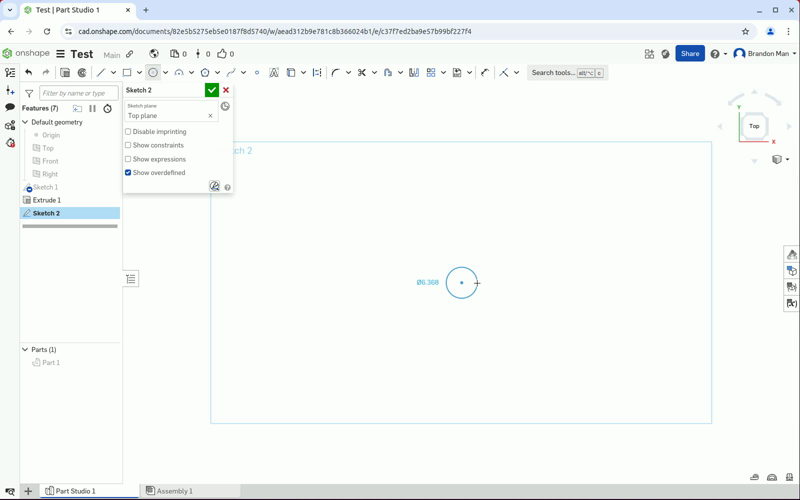
key(esc)
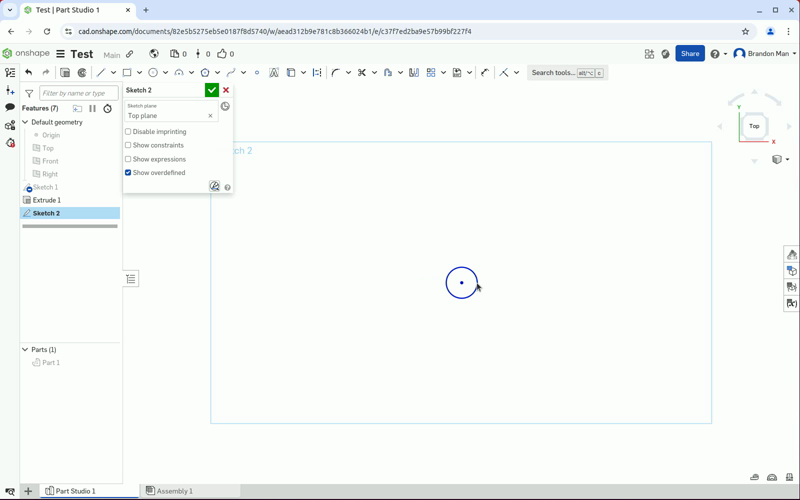
mouse_move(470, 292)
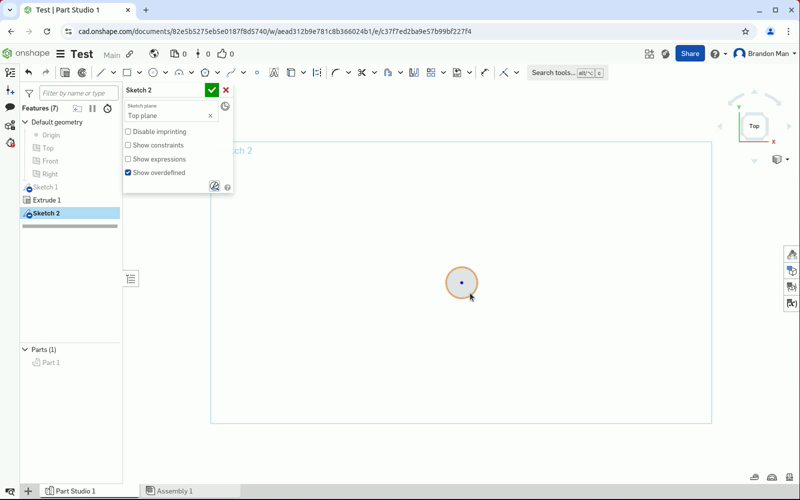
scroll(6)
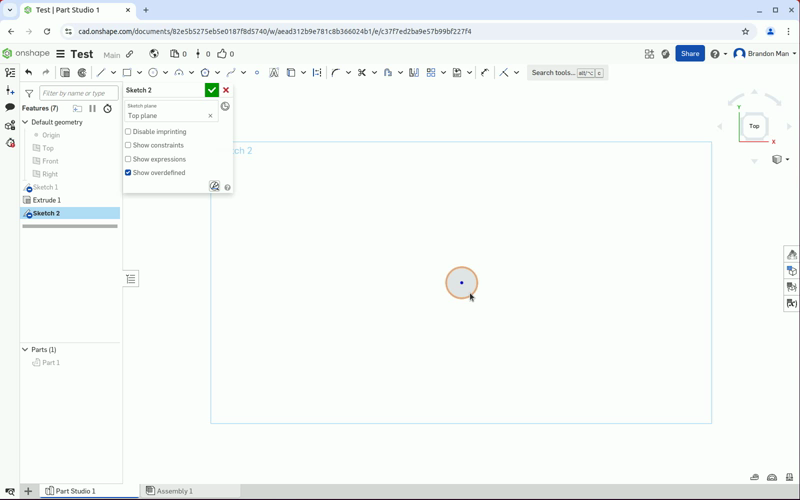
scroll(6)
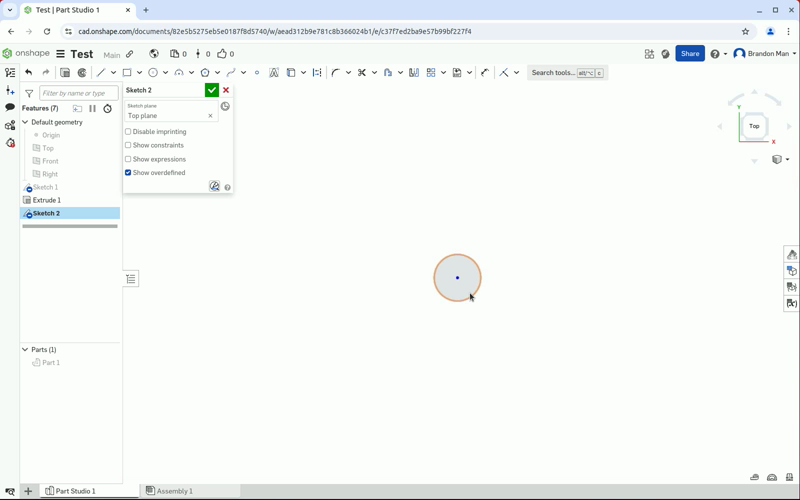
scroll(6)
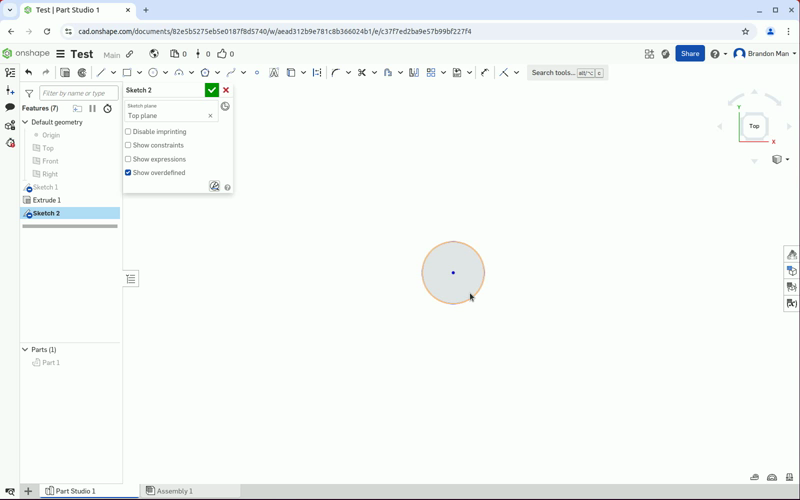
scroll(6)
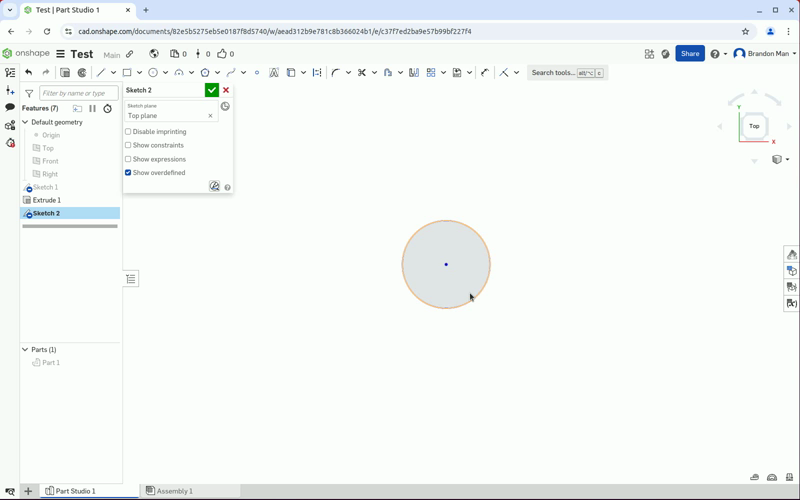
scroll(6)
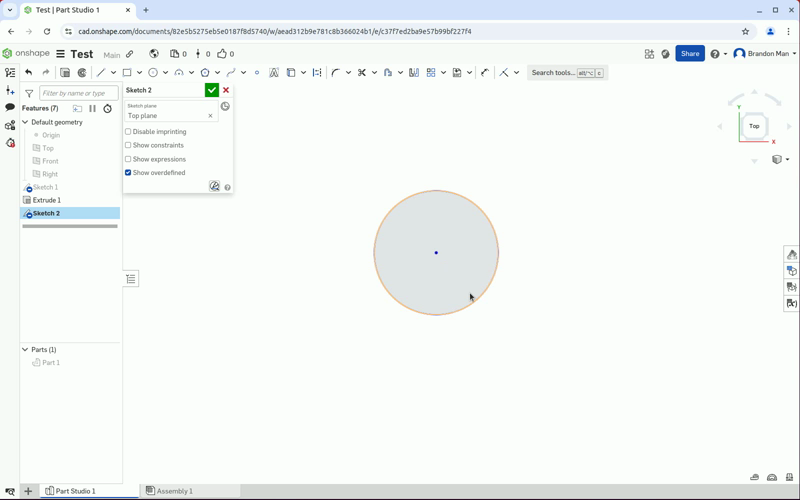
scroll(6)
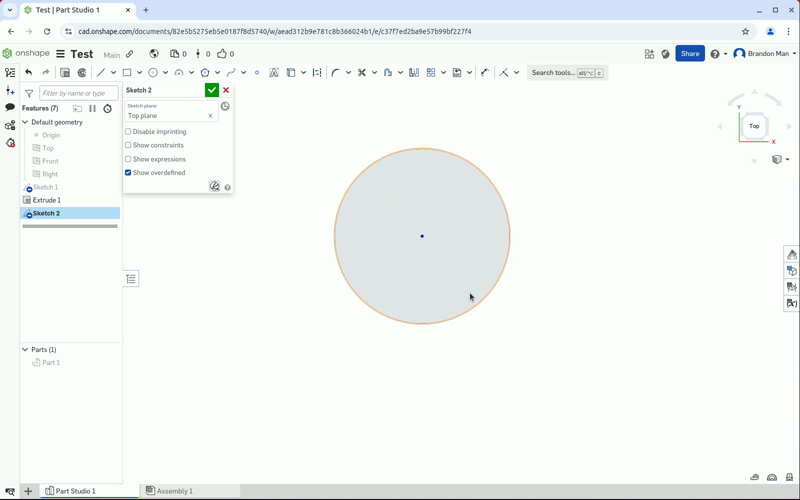
scroll(6)
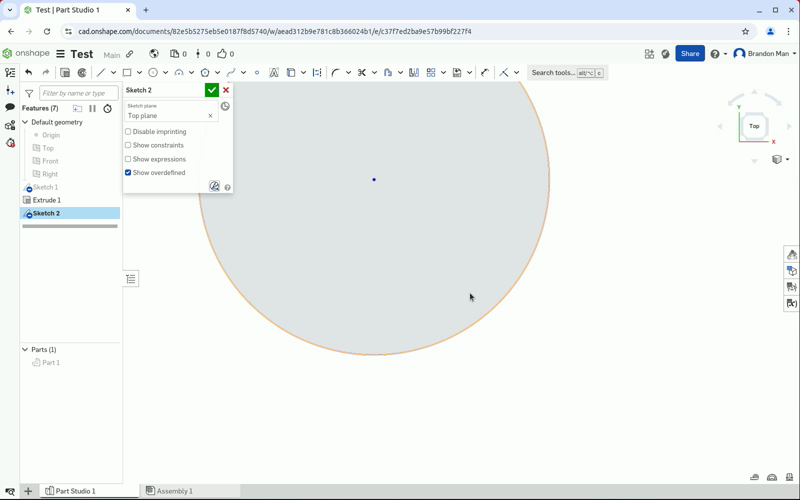
click(470, 292)
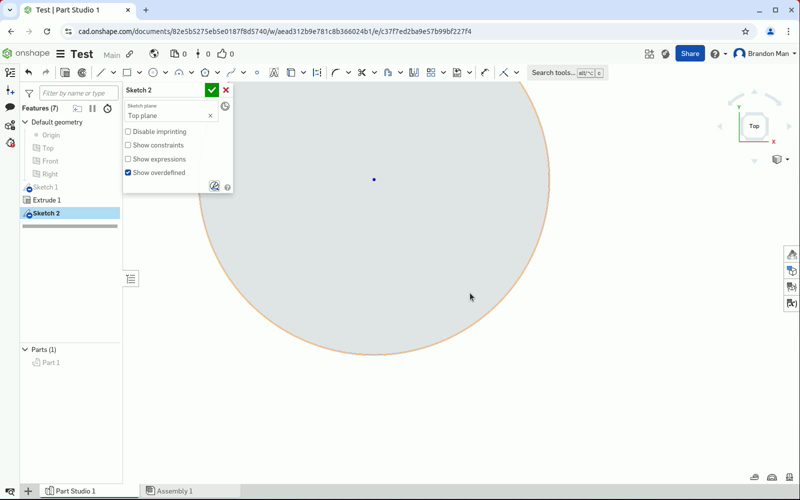
scroll(-6)
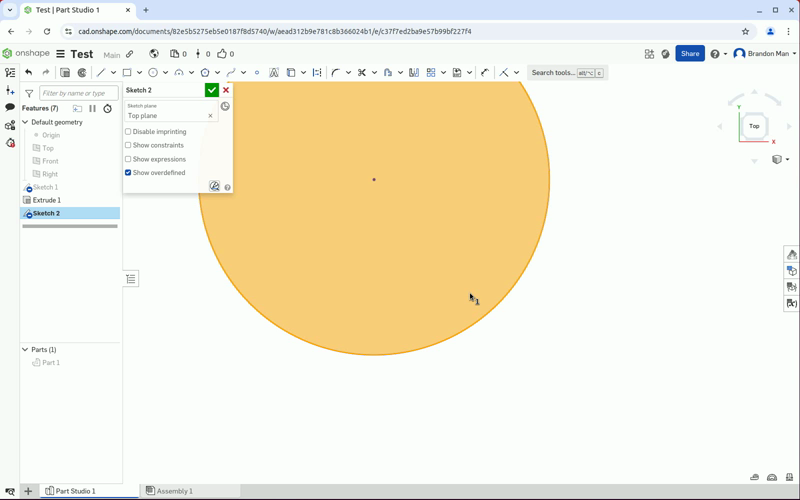
scroll(-6)
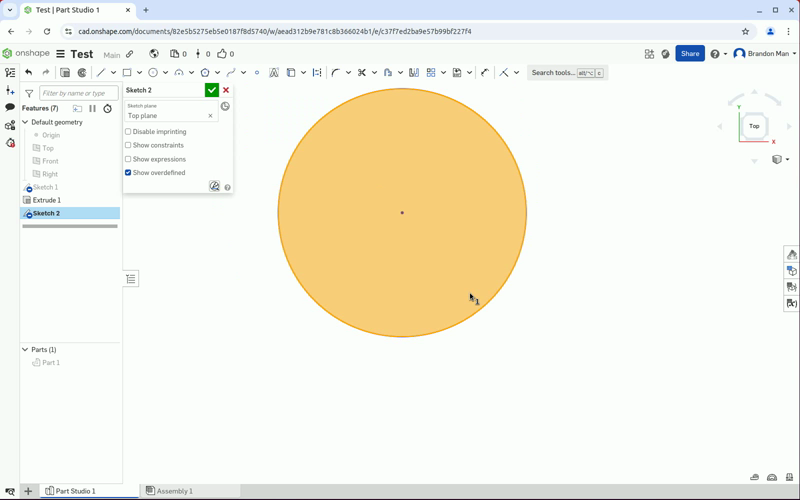
scroll(-6)
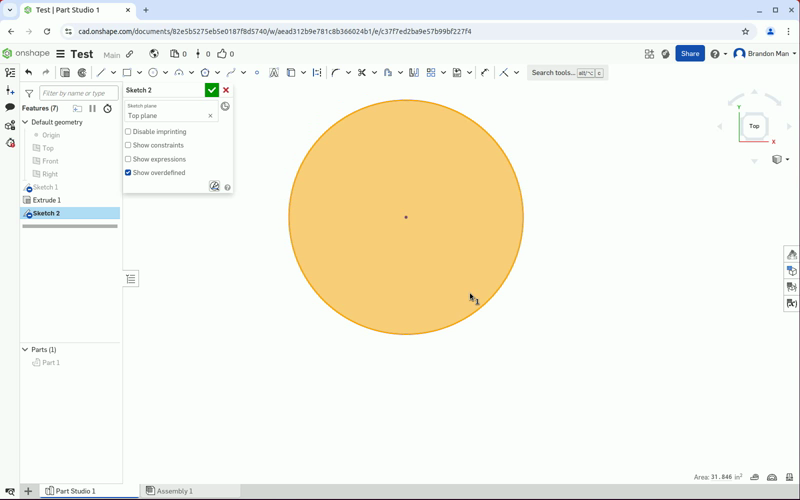
scroll(-6)
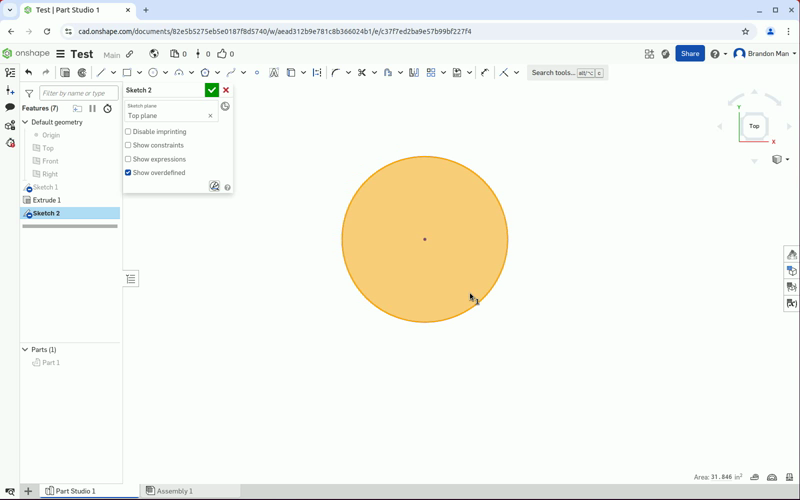
scroll(-6)
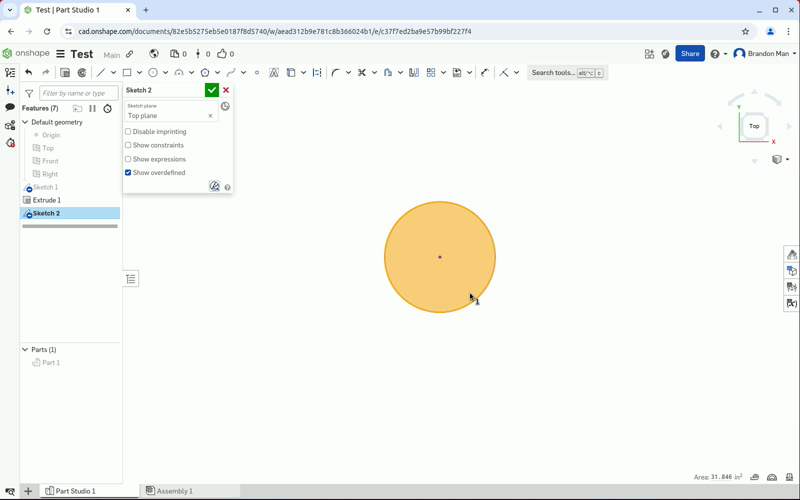
scroll(-6)
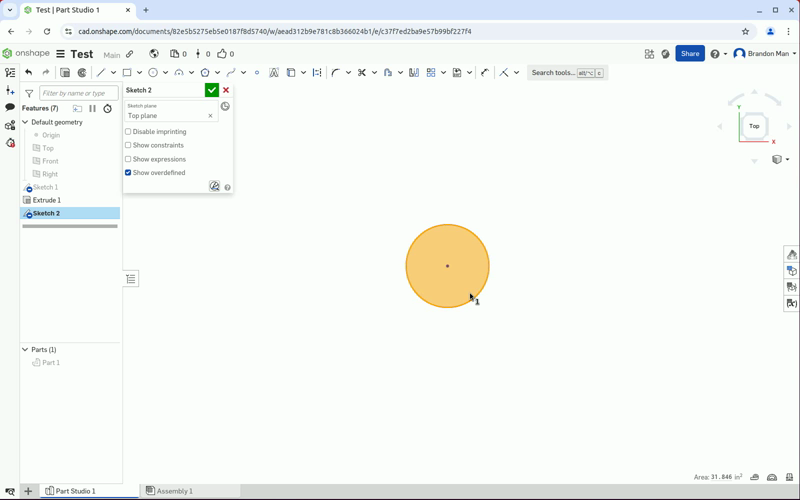
scroll(-6)
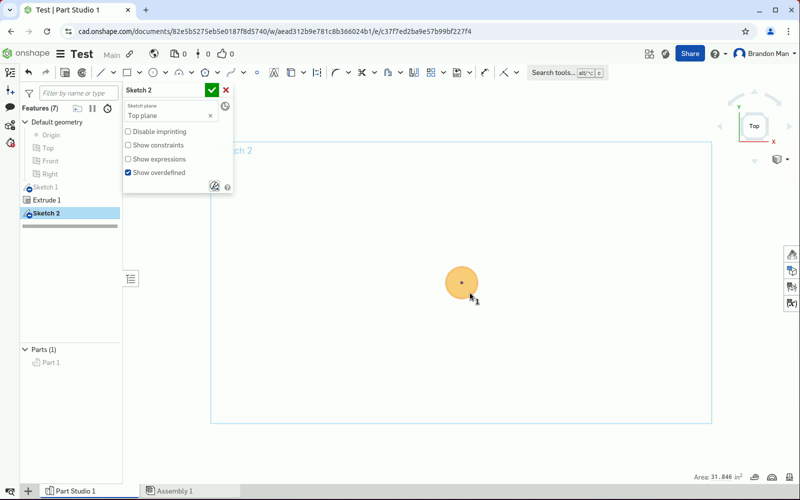
mouse_move(73, 352)
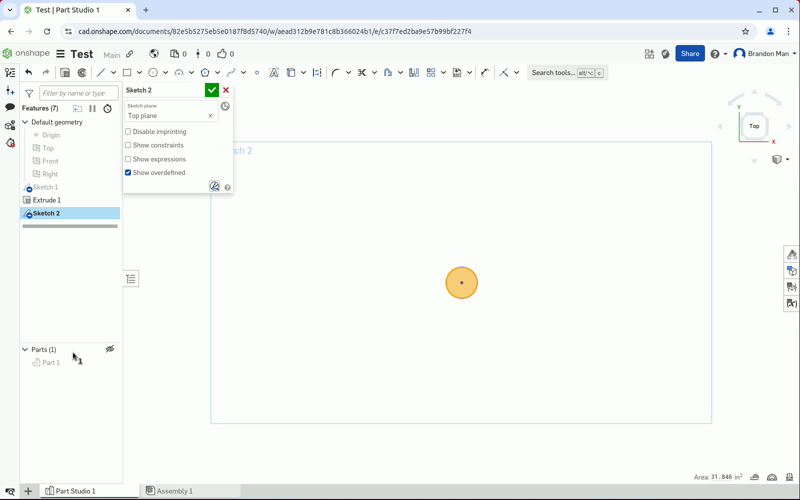
key(shift+y)
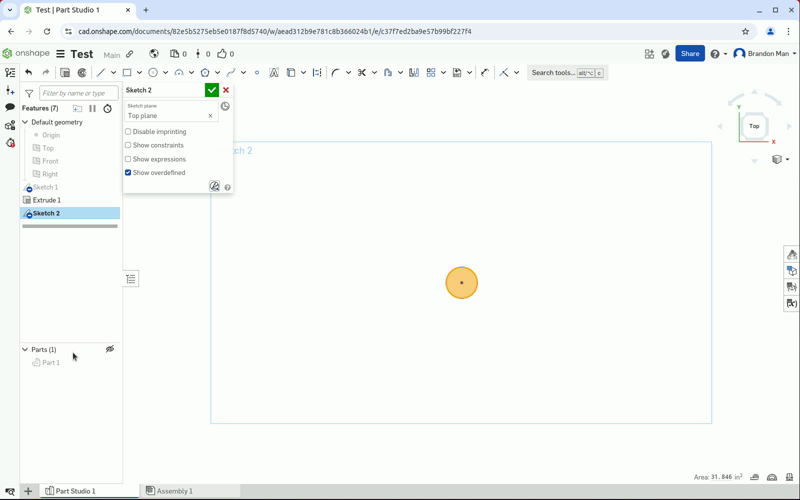
key(shift+e)
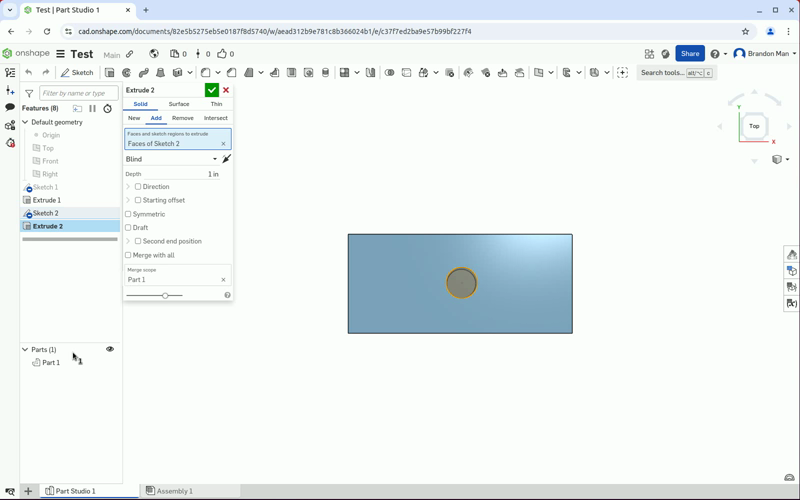
mouse_move(143, 106)
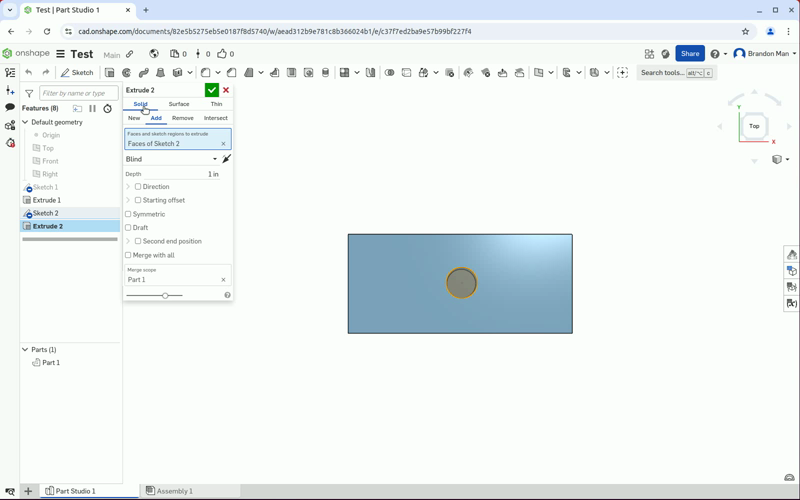
click(143, 106)
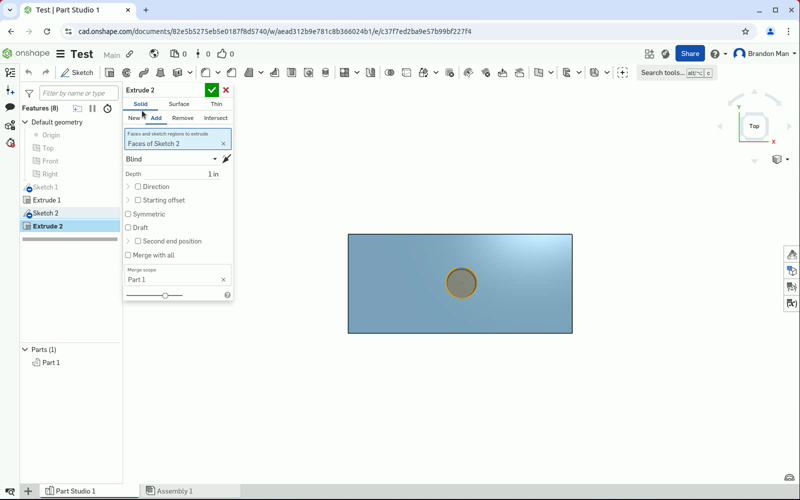
mouse_move(137, 120)
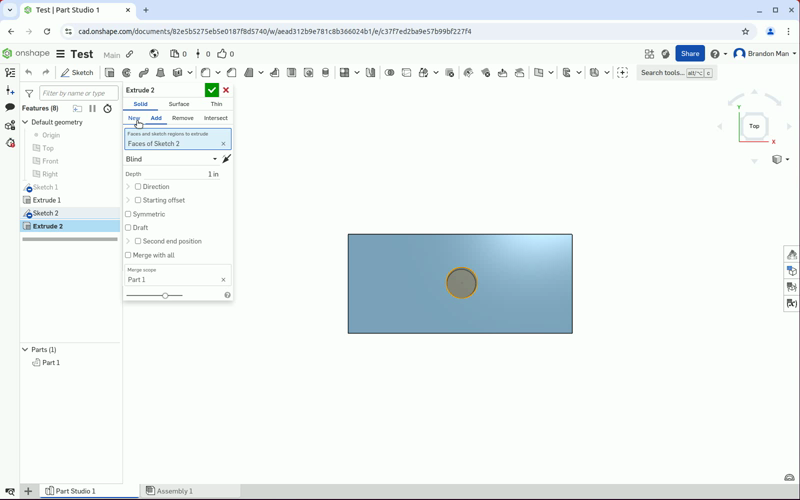
click(137, 120)
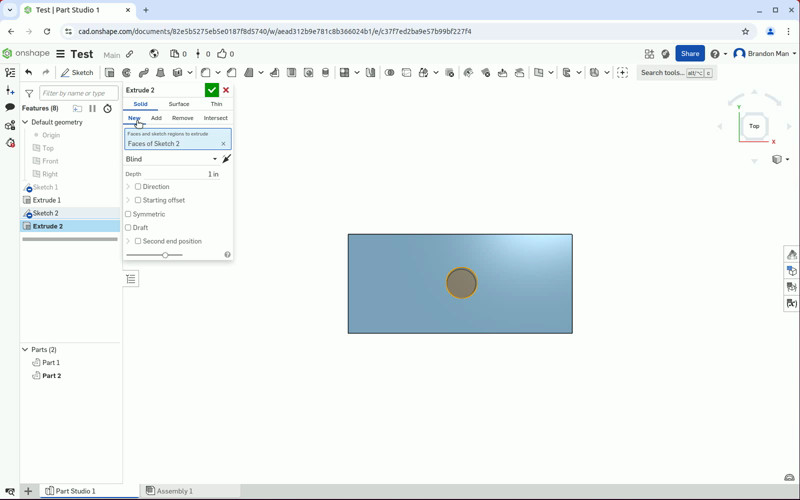
key(tab, 4)
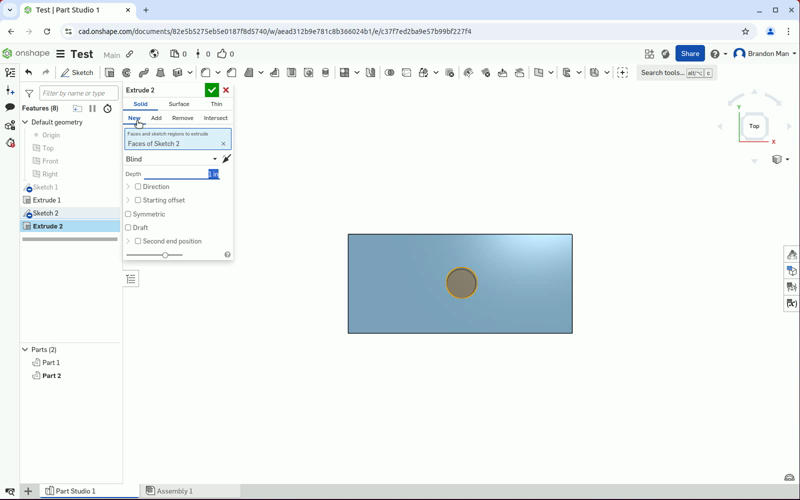
text(5.536)
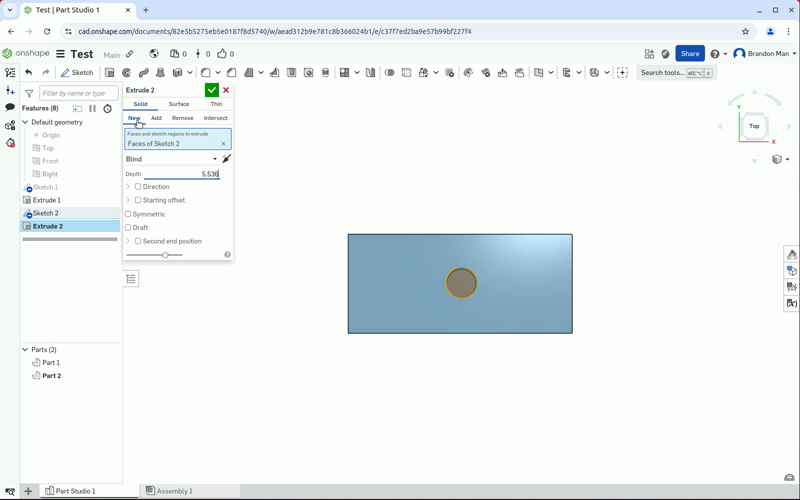
key(enter)
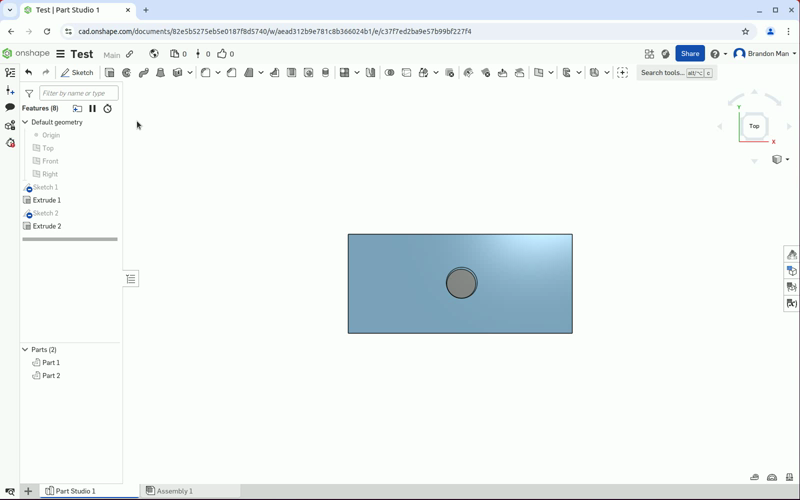
key(shift+h)
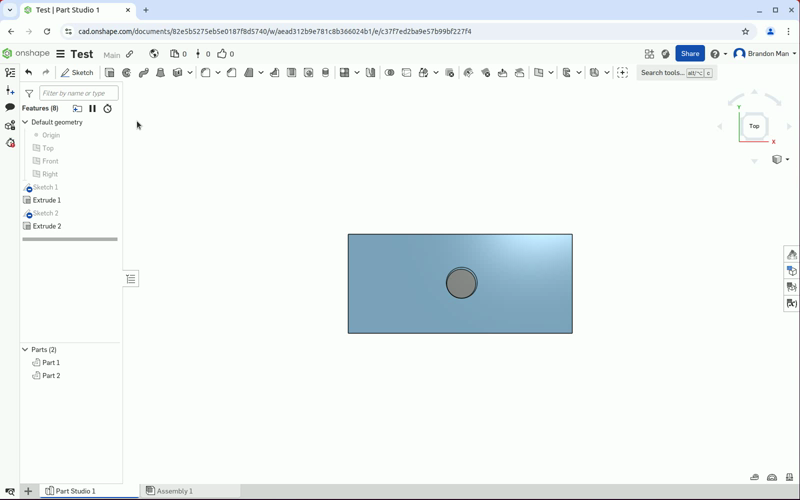
key(shift+h)
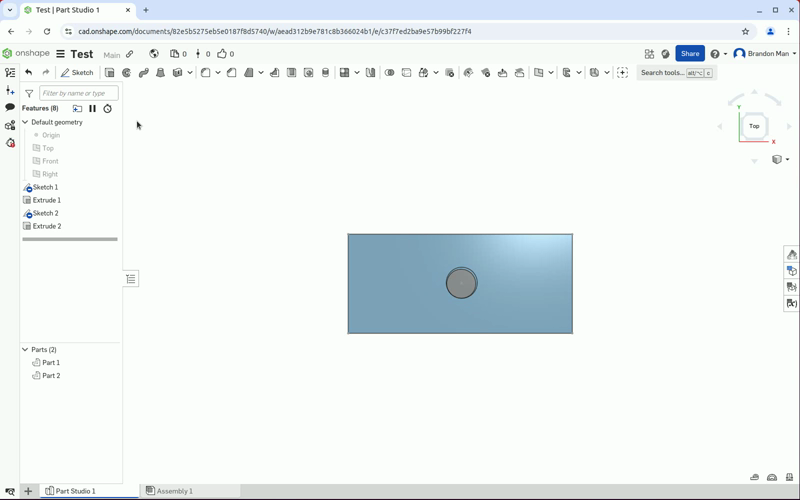
key(shift+7)
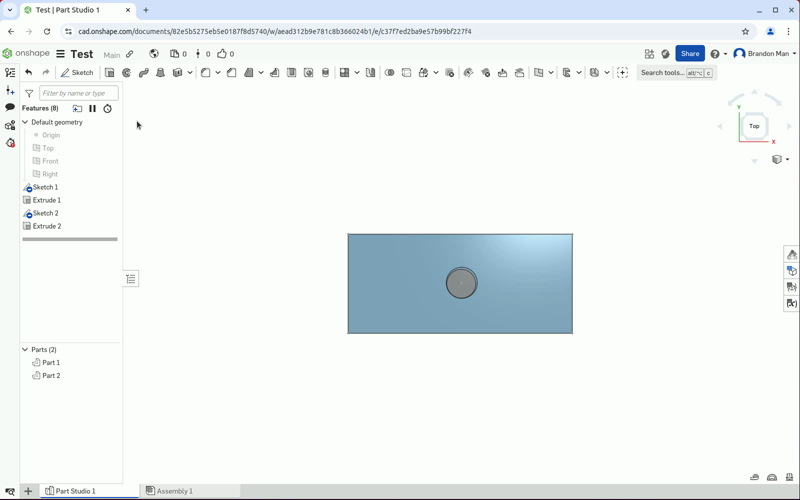
key(up, 3)
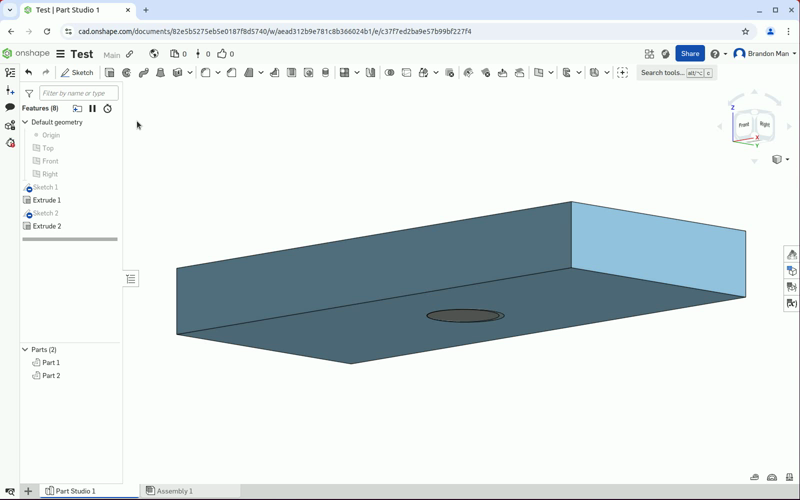
key(left, 3)
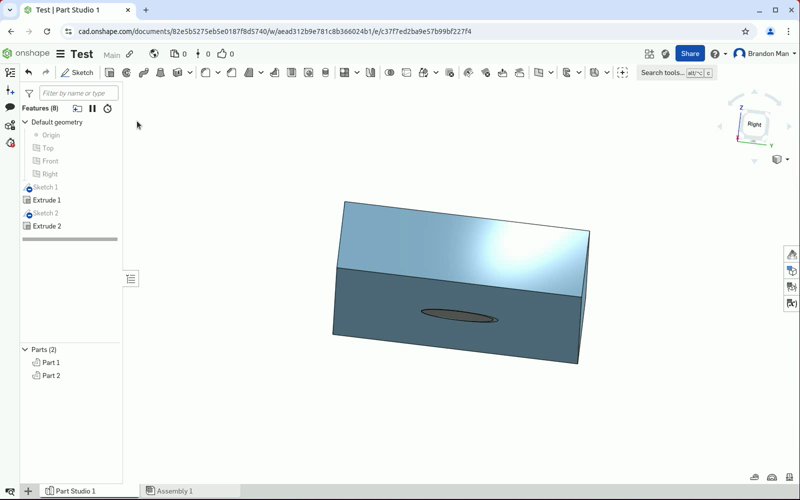
key(right, 3)
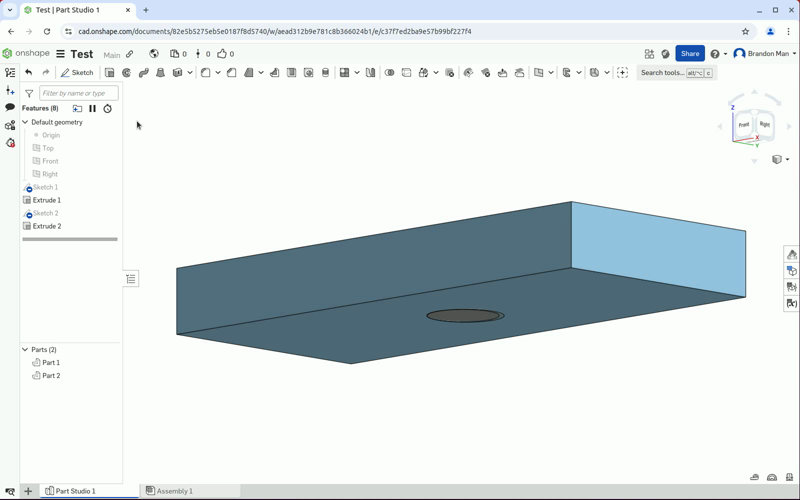
key(down, 3)
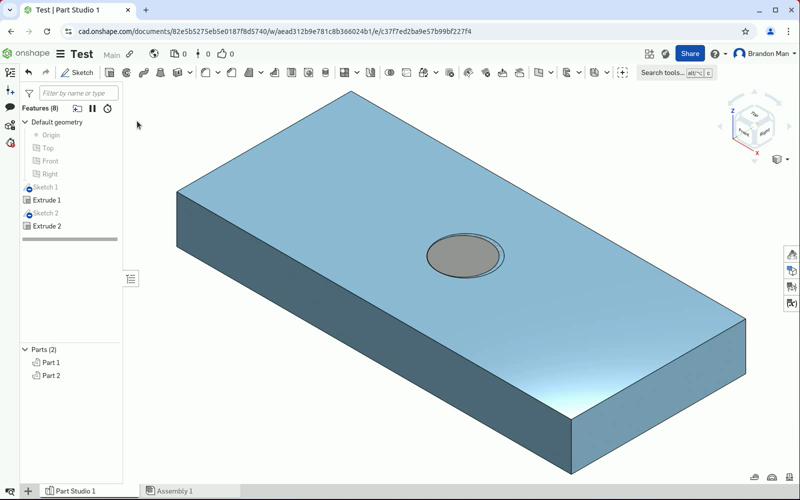
mouse_move(73, 189)
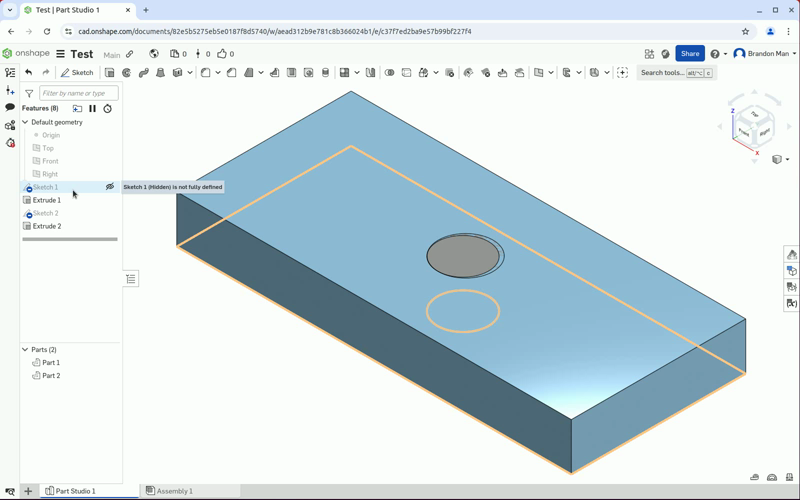
click(73, 189)